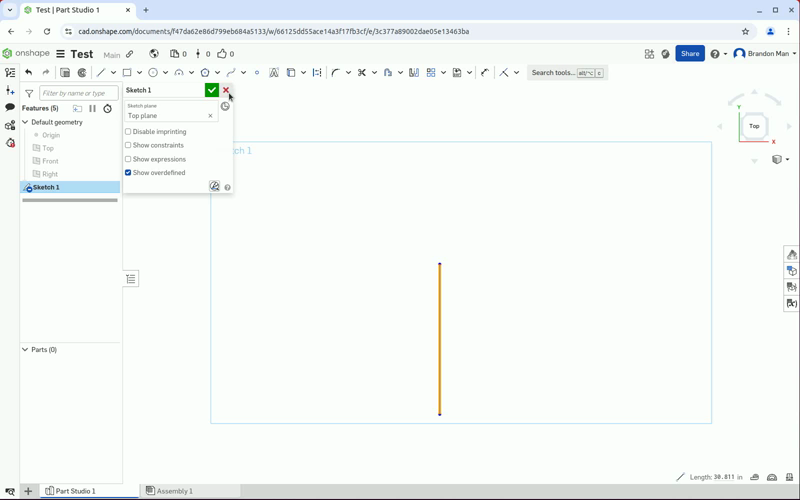
key(shift+h)
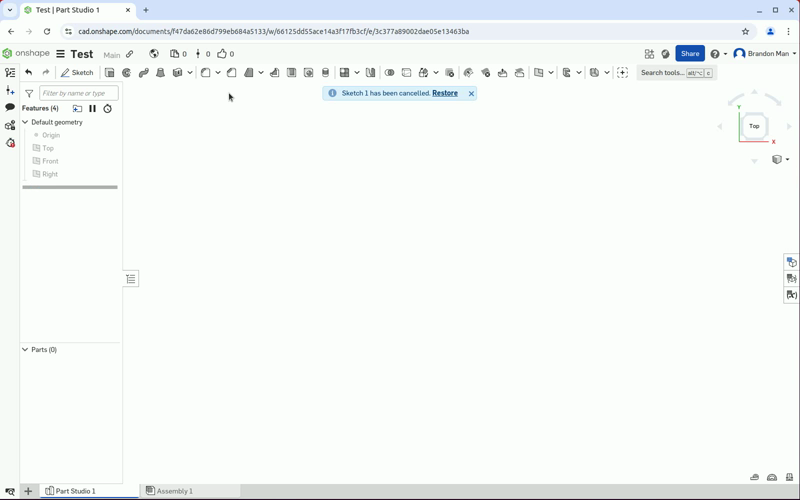
mouse_move(73, 352)
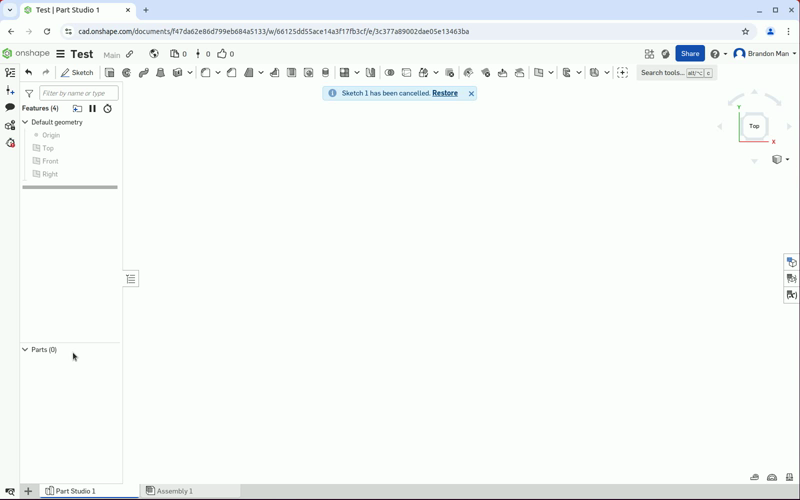
key(y)
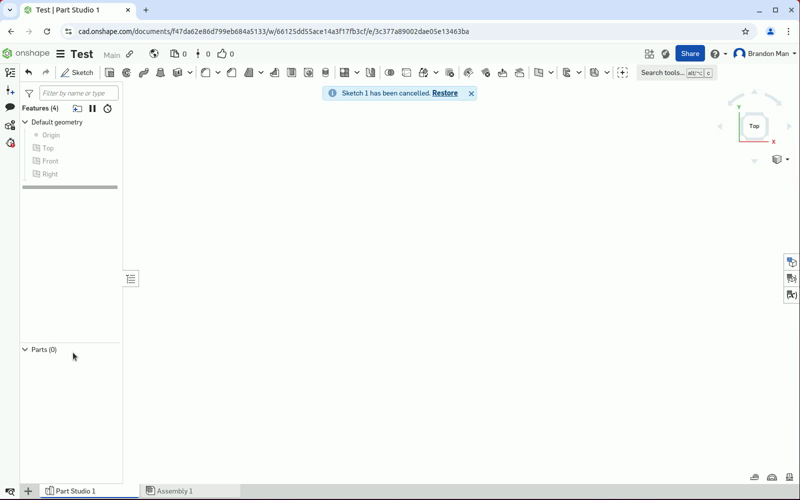
key(shift+p)
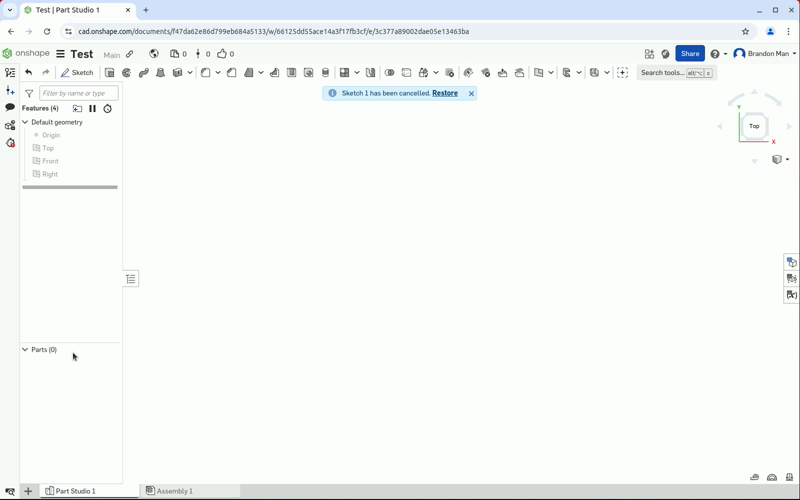
key(space)
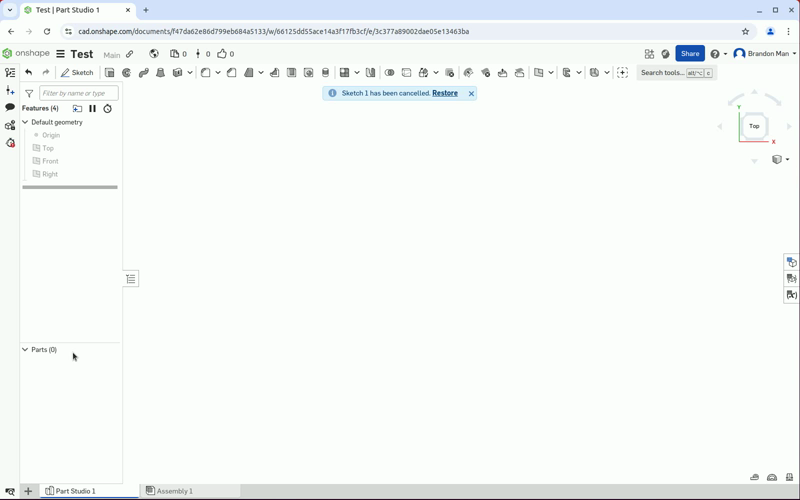
key_down(shift)
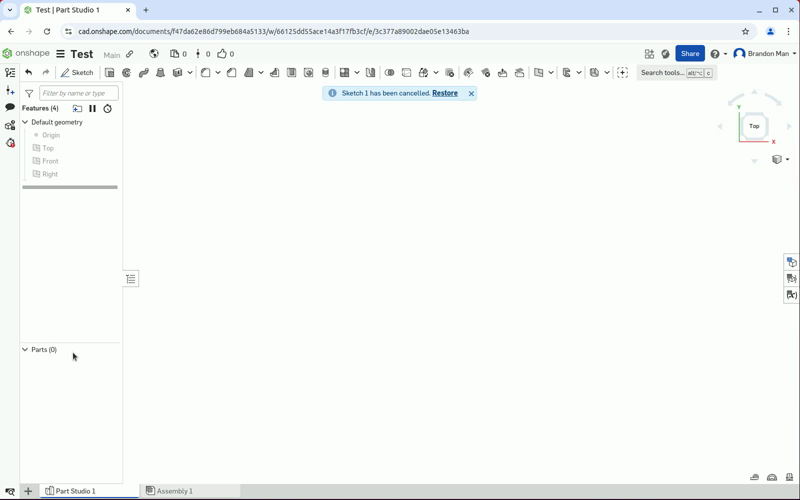
key(up)
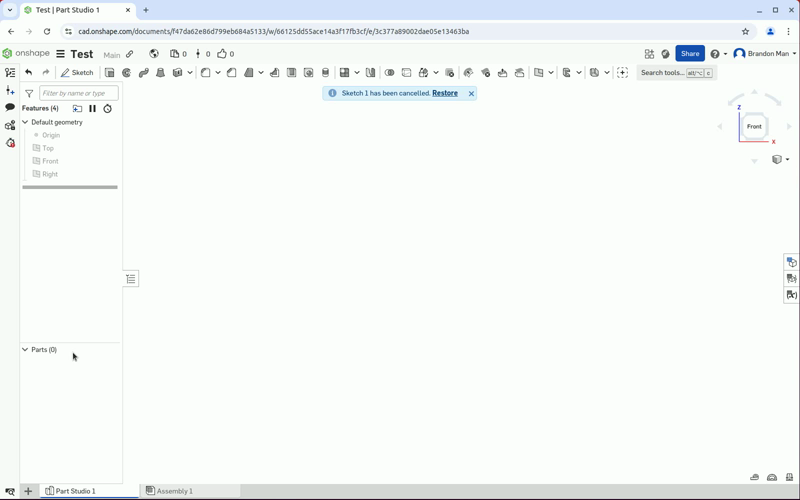
key_up(shift)
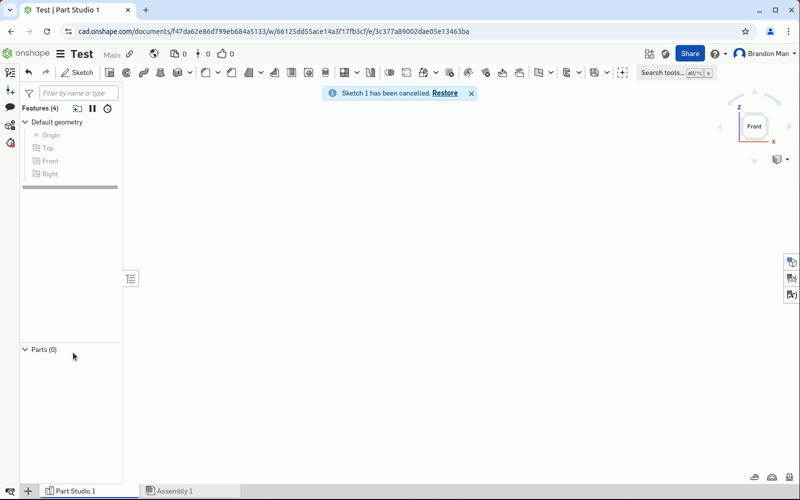
mouse_move(73, 352)
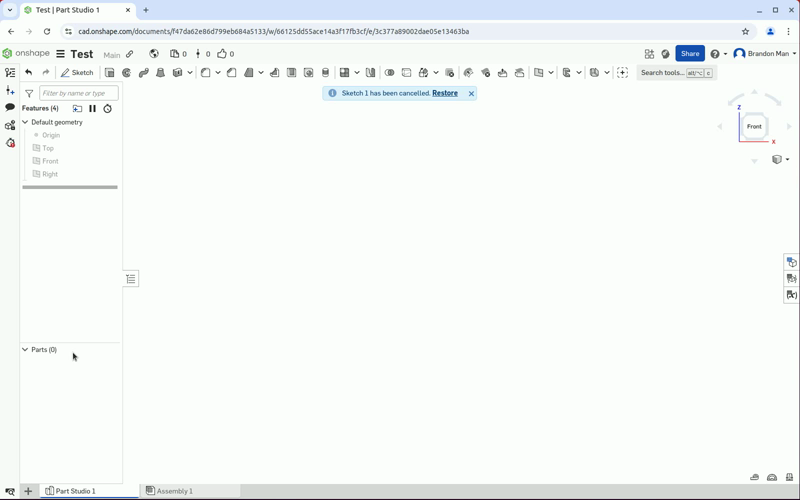
key(shift+y)
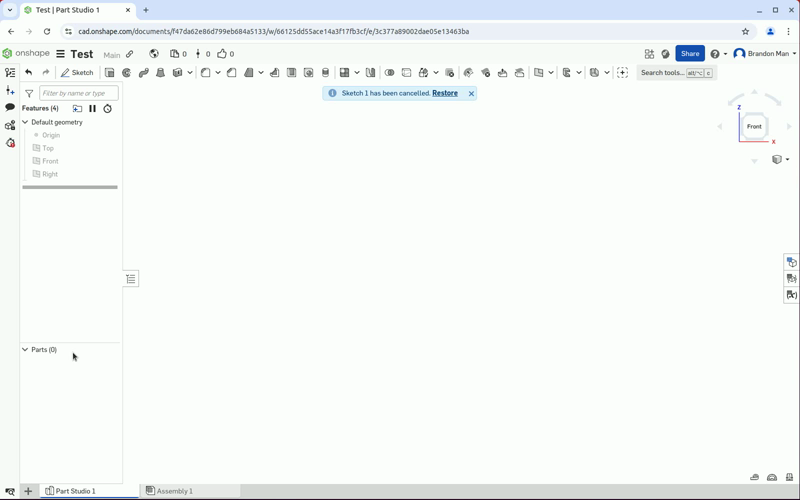
key(shift+s)
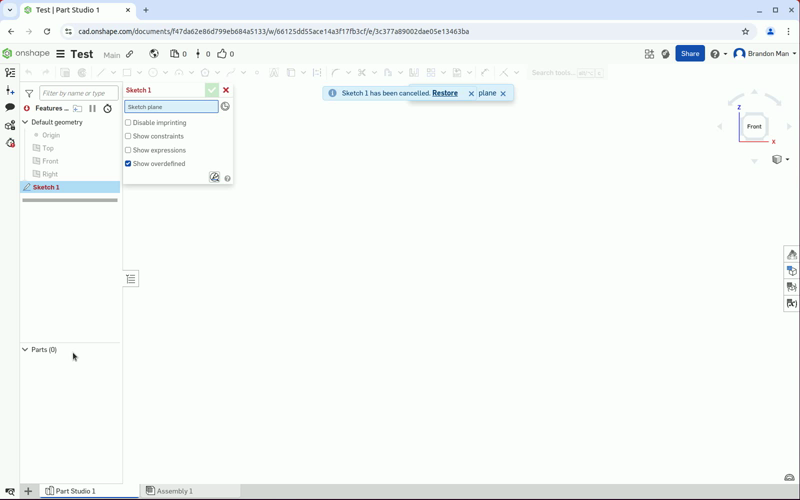
mouse_move(73, 163)
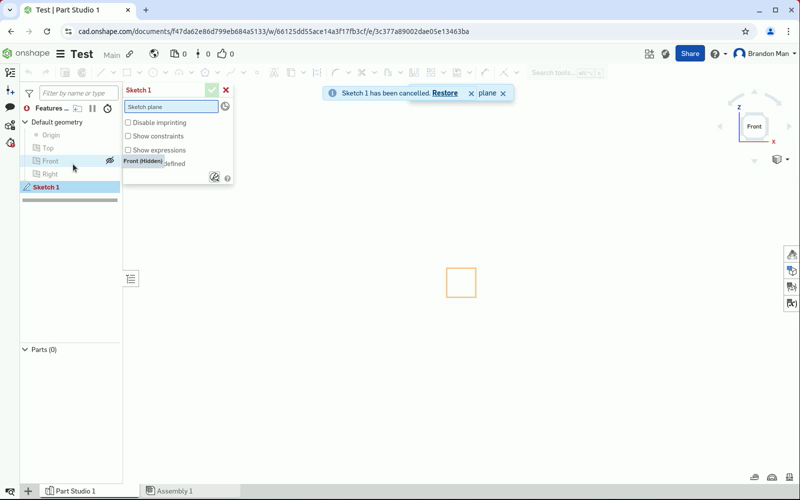
click(73, 163)
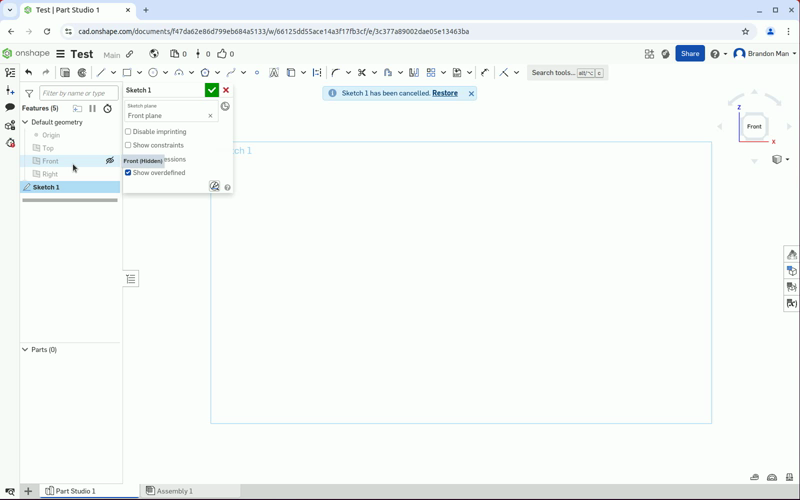
mouse_move(73, 352)
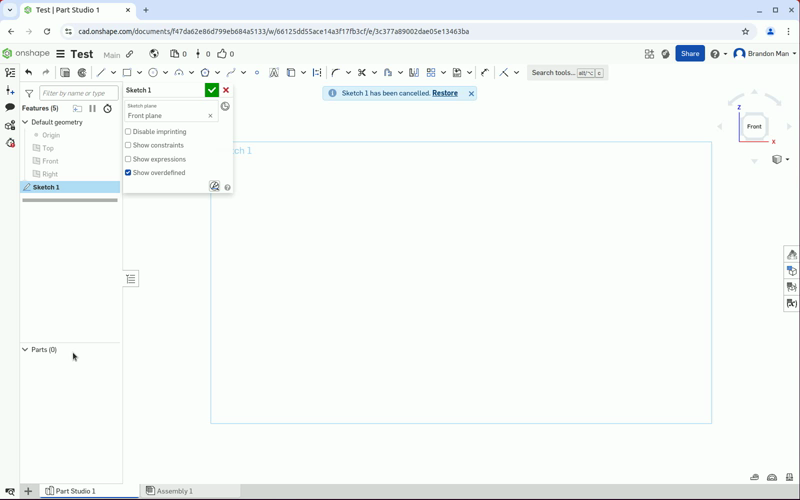
key(y)
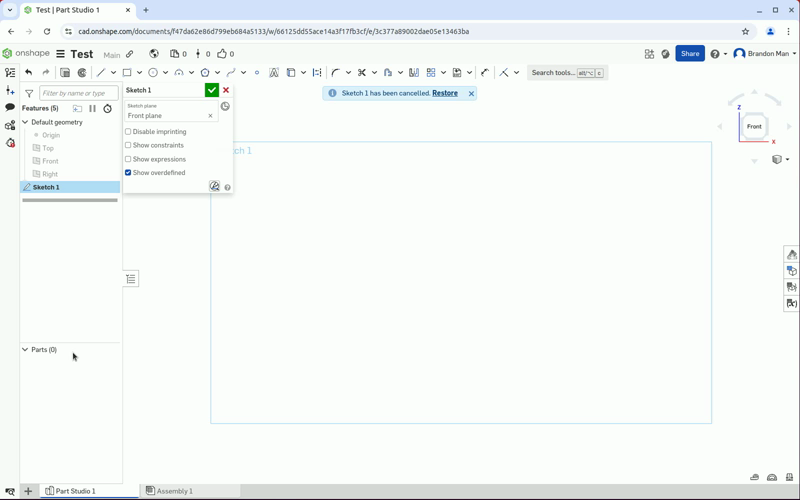
key(l)
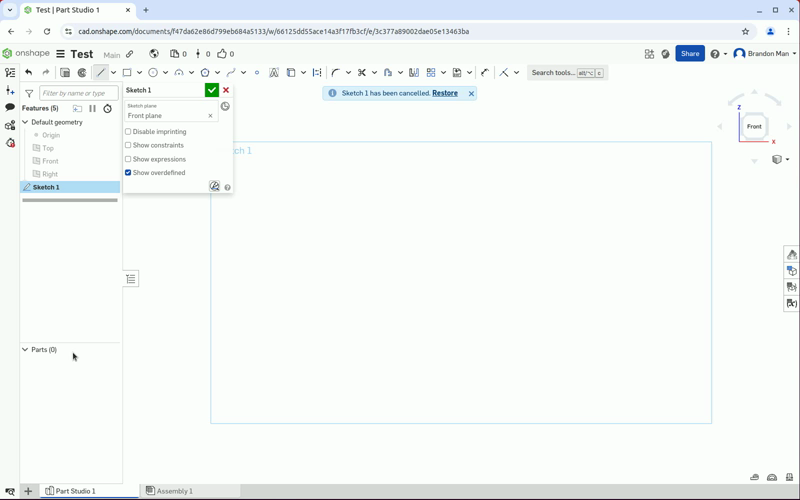
key_down(shift)
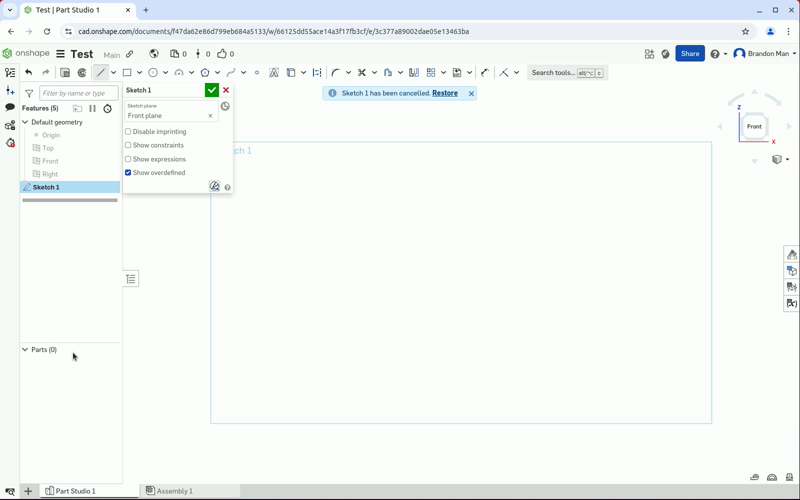
mouse_move(379, 275)
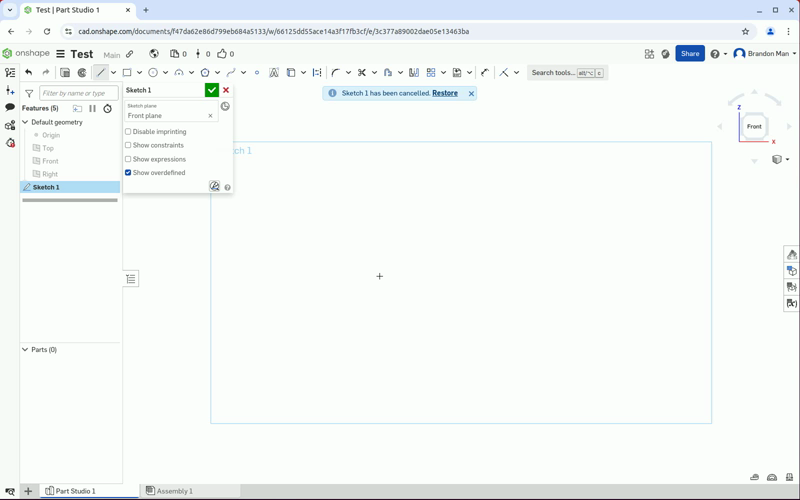
click(379, 275)
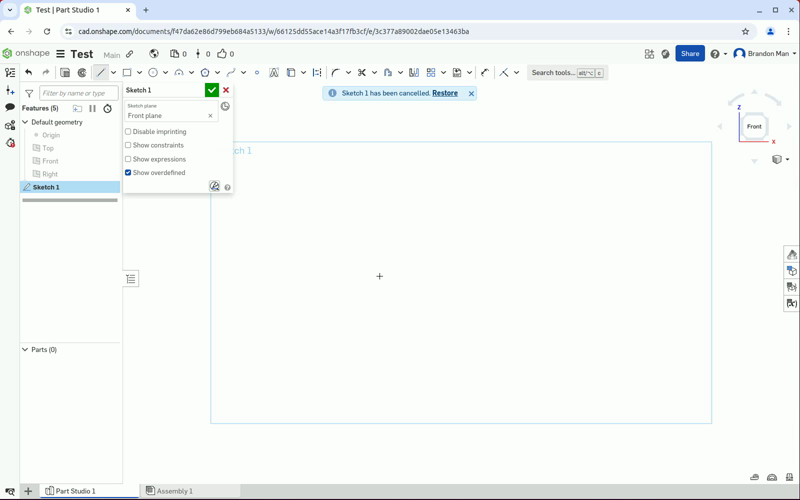
key_up(shift)
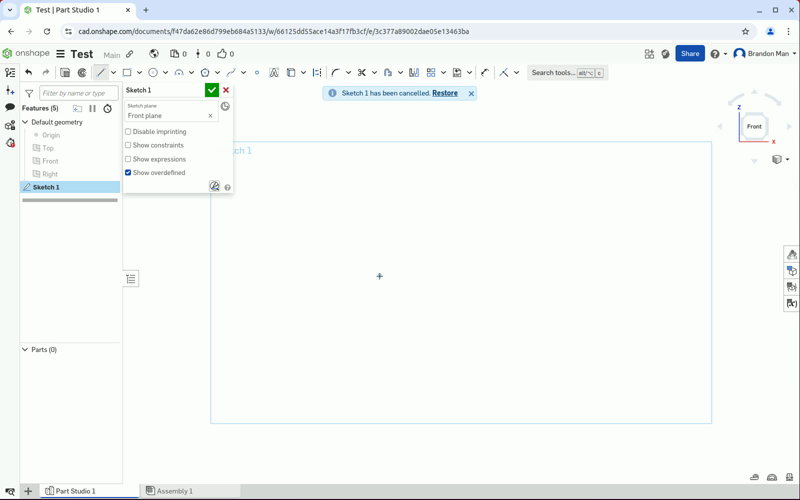
key_down(shift)
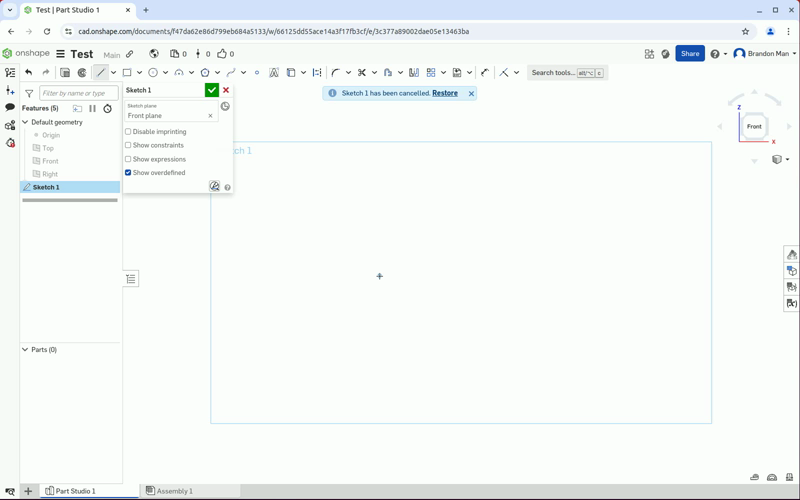
mouse_move(409, 275)
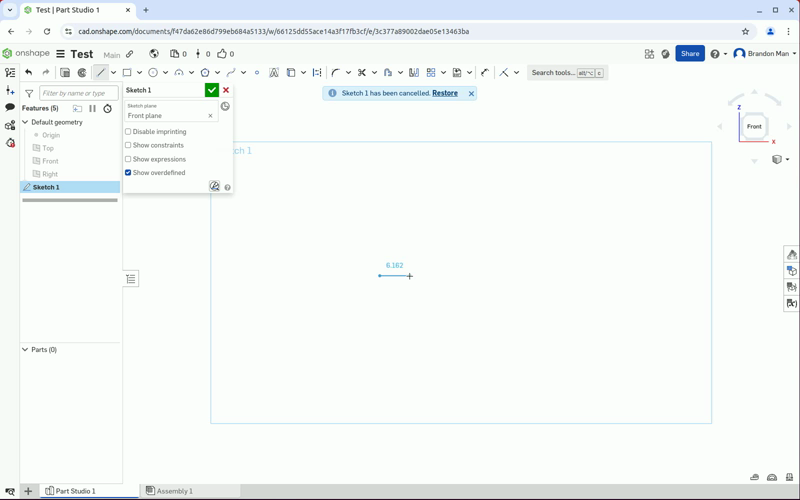
mouse_move(418, 275)
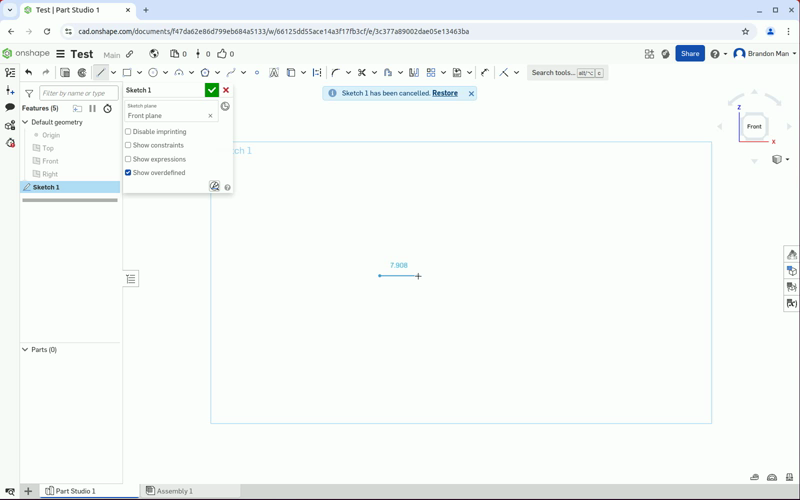
click(418, 275)
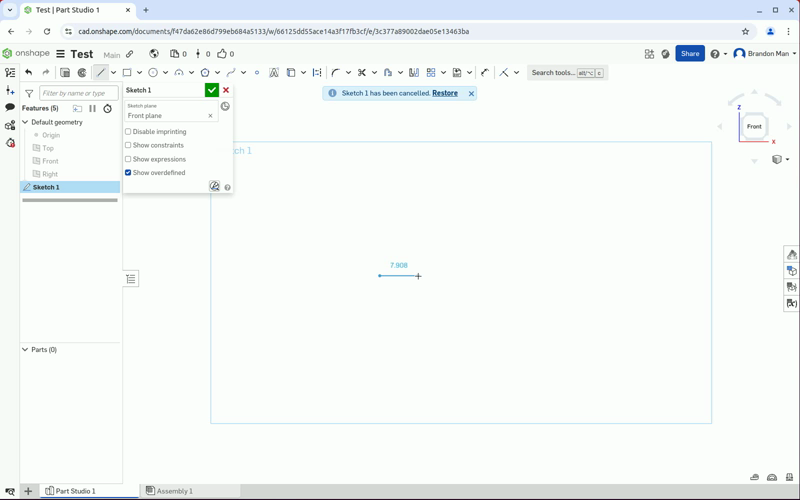
key_up(shift)
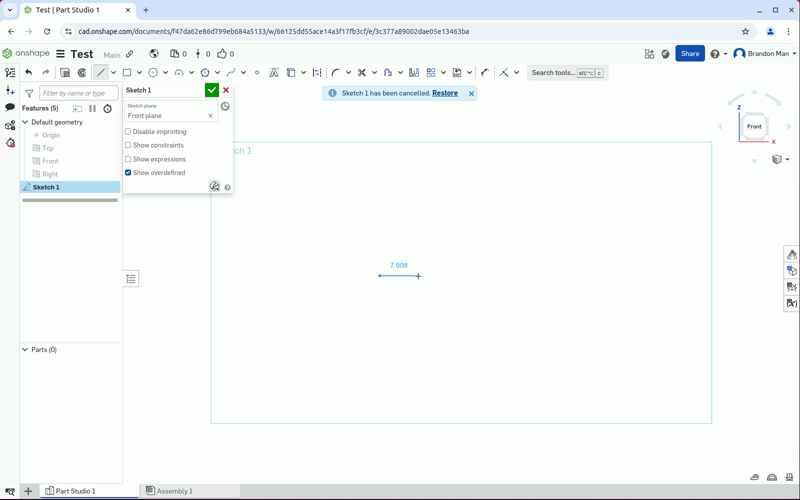
key_down(shift)
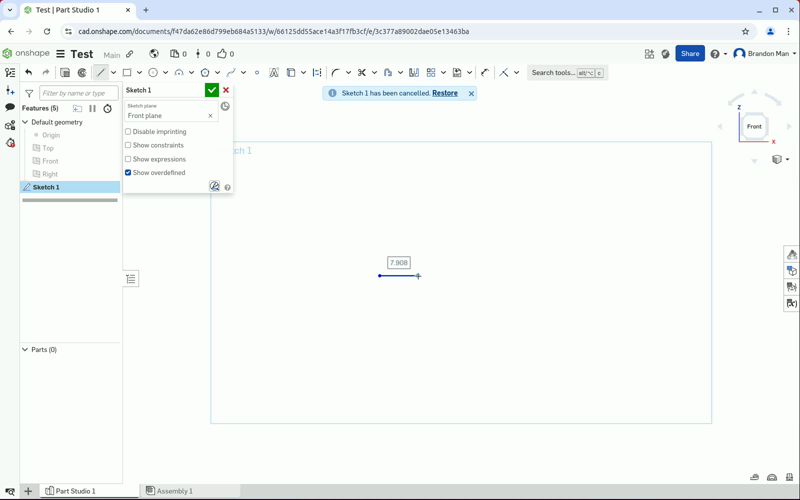
mouse_move(448, 275)
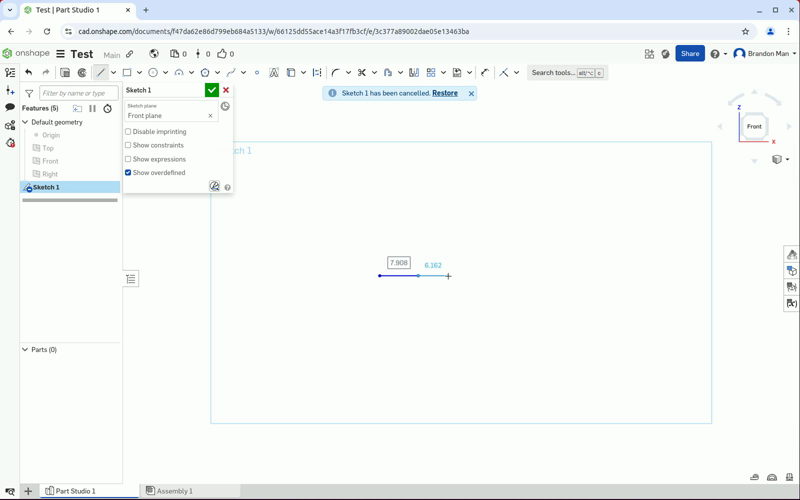
mouse_move(418, 237)
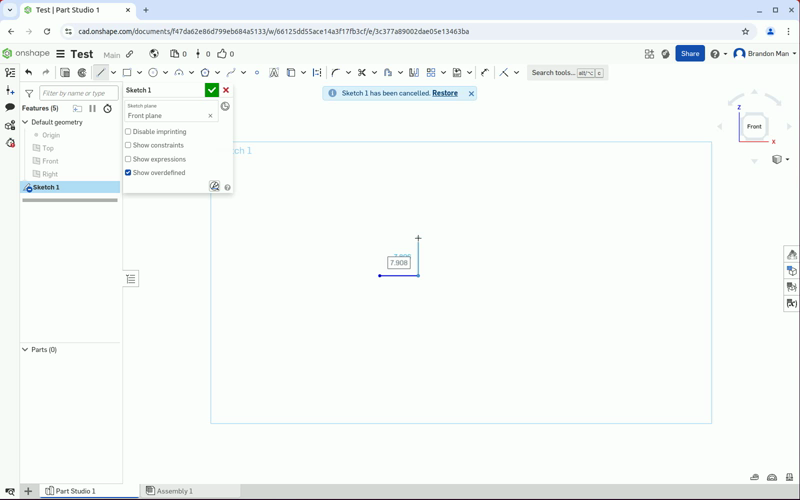
click(418, 237)
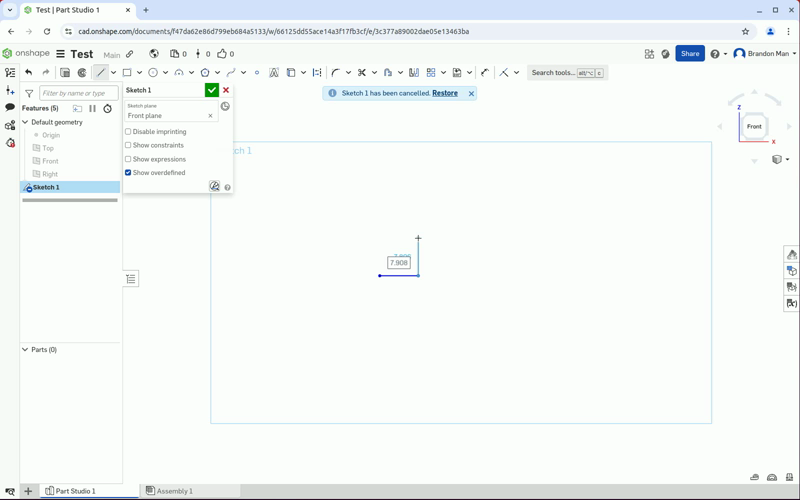
key_up(shift)
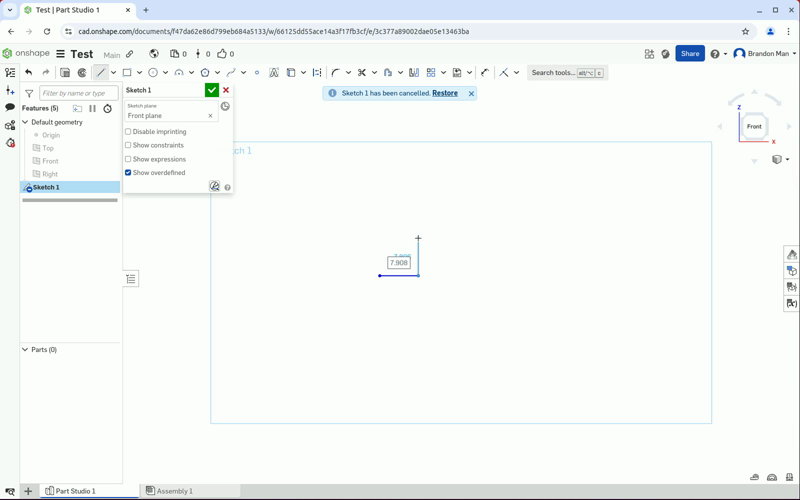
key_down(shift)
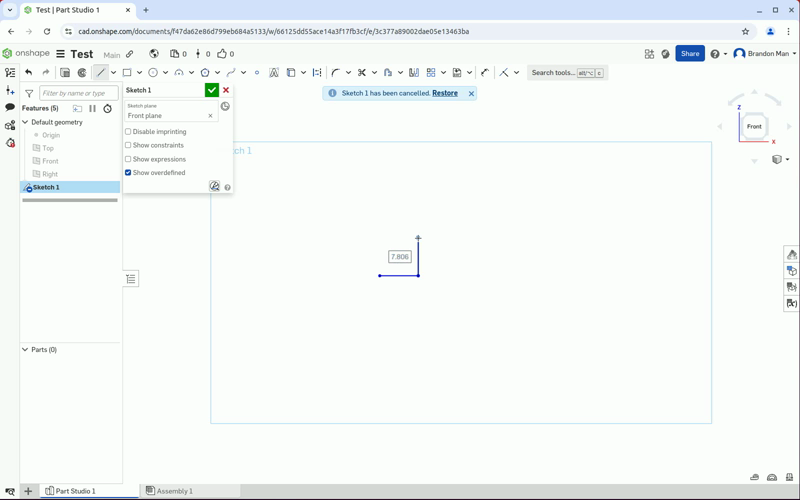
mouse_move(448, 237)
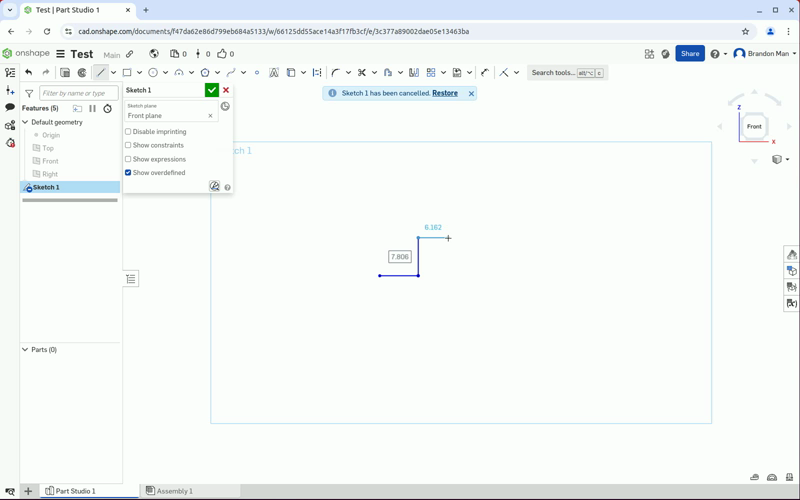
mouse_move(379, 237)
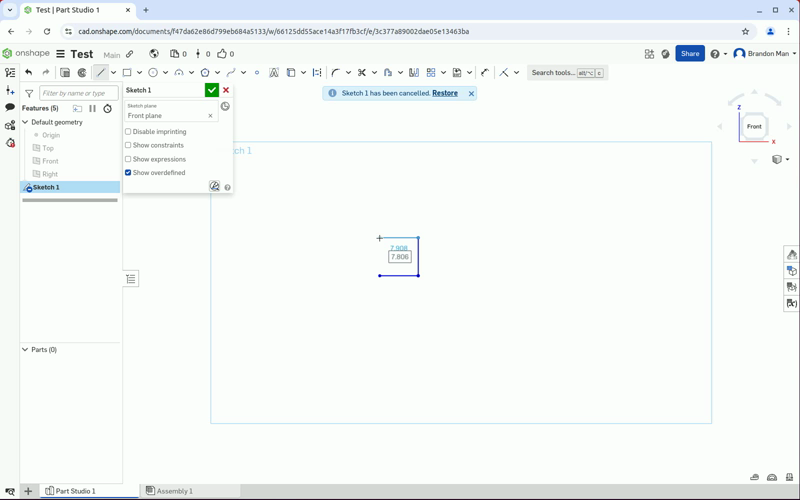
click(379, 237)
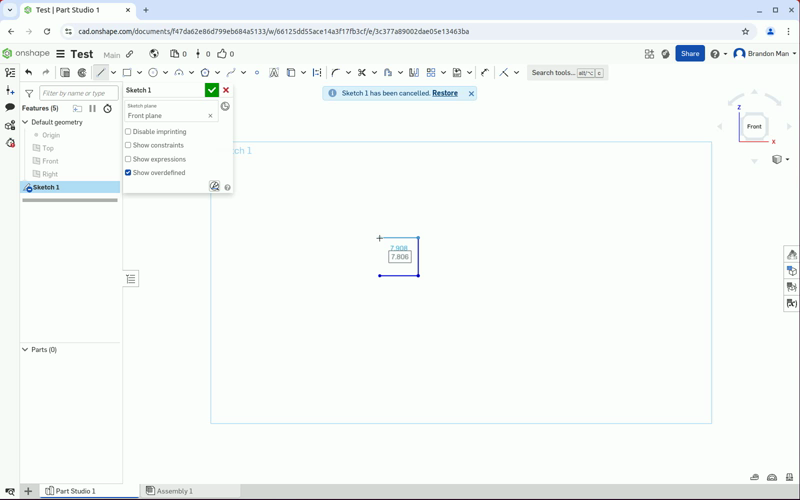
key_up(shift)
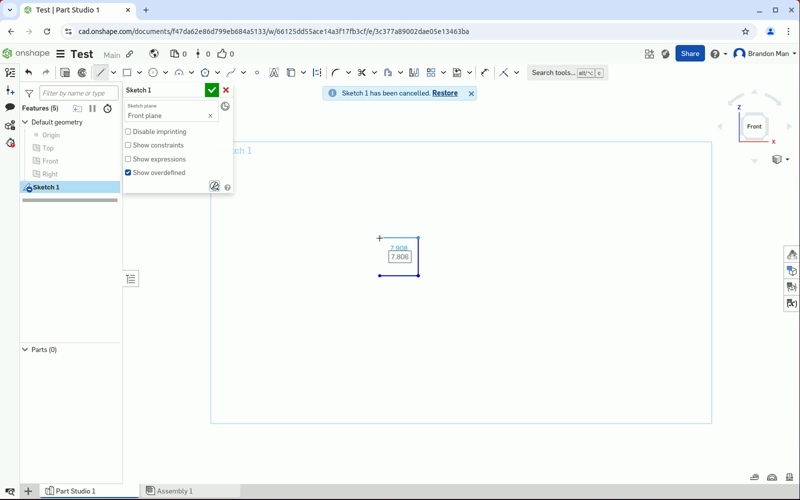
mouse_move(409, 237)
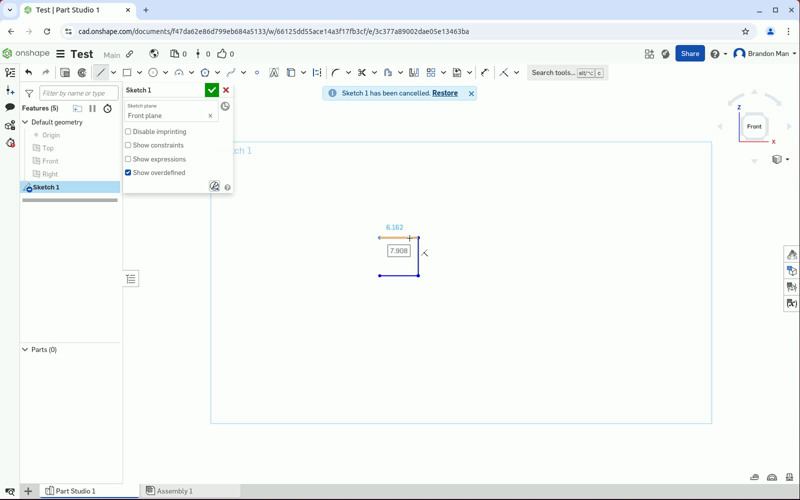
key_down(shift)
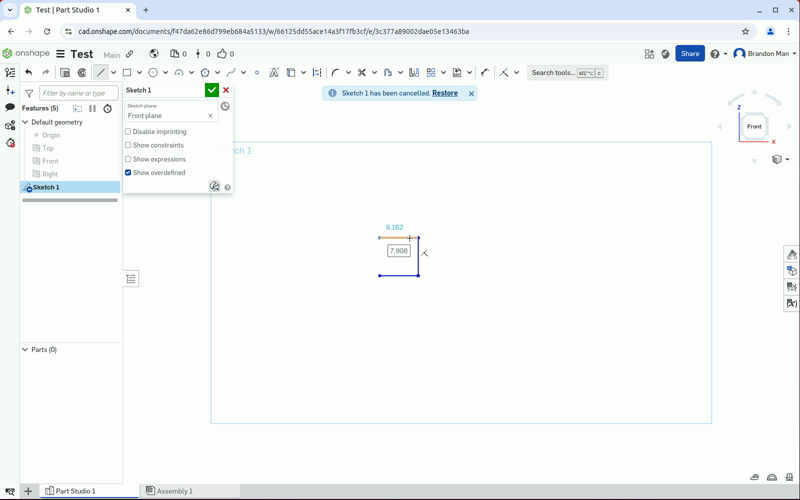
mouse_move(379, 275)
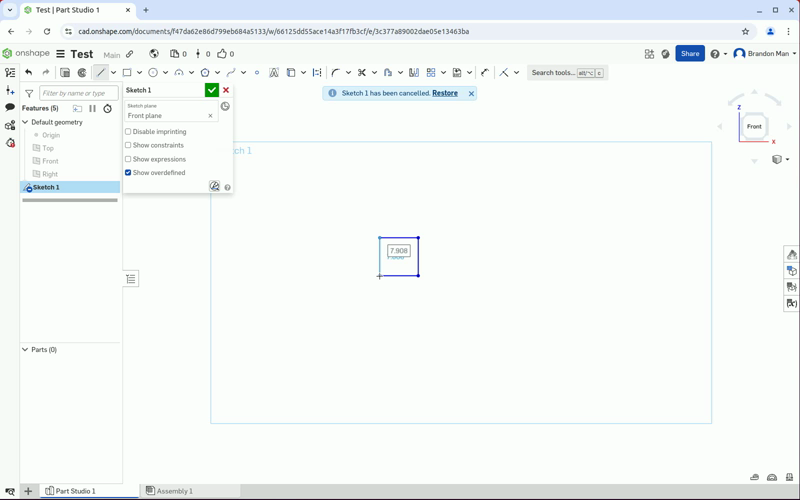
key_up(shift)
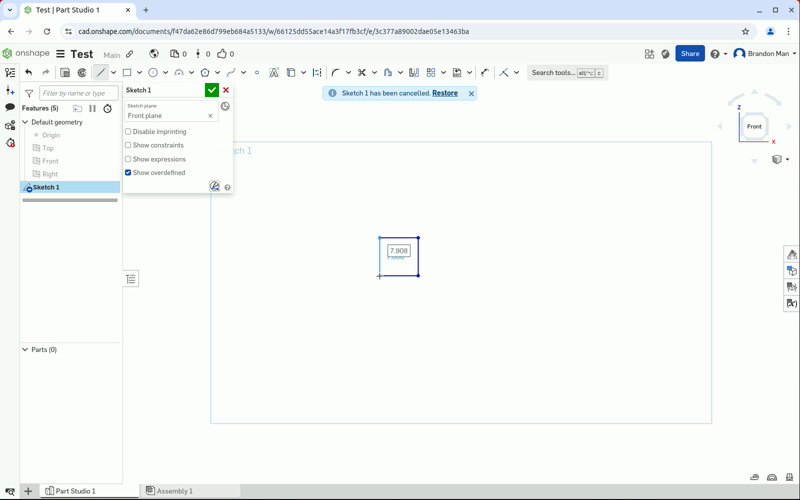
click(379, 275)
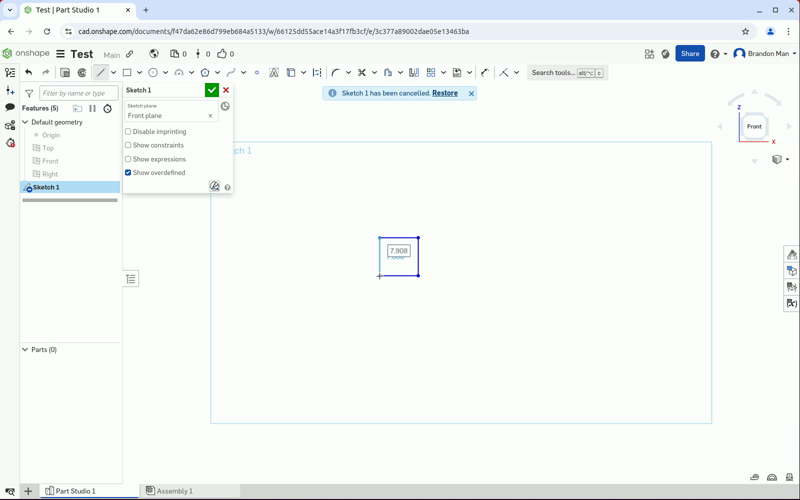
key(esc)
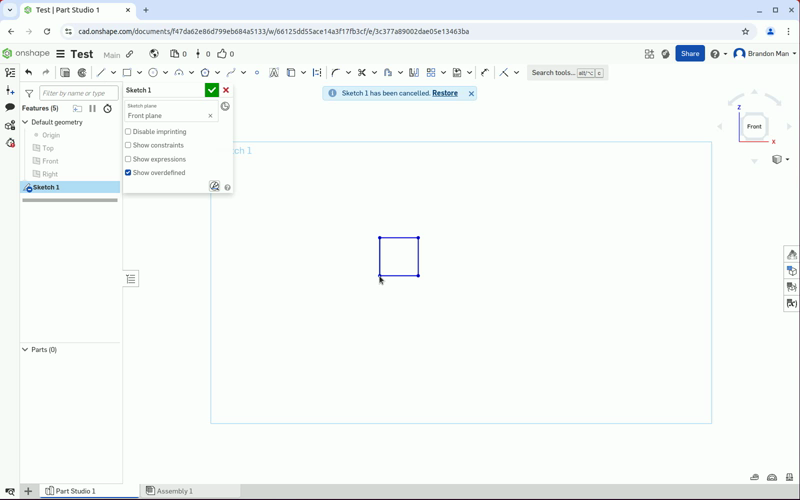
mouse_move(415, 270)
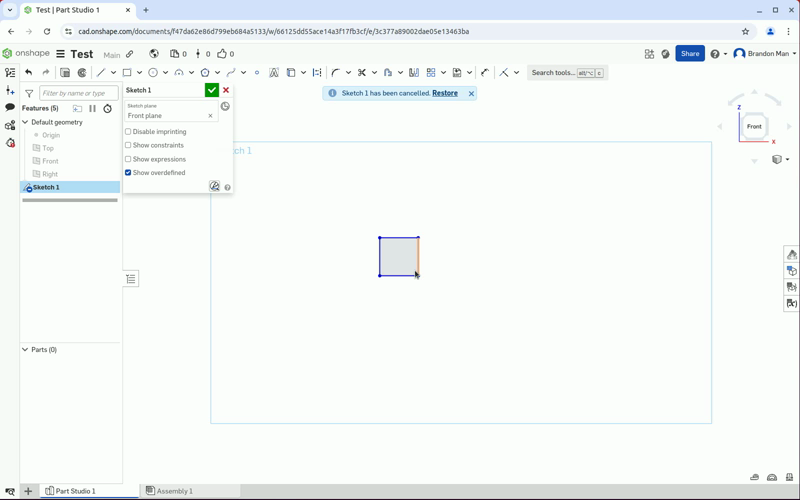
scroll(6)
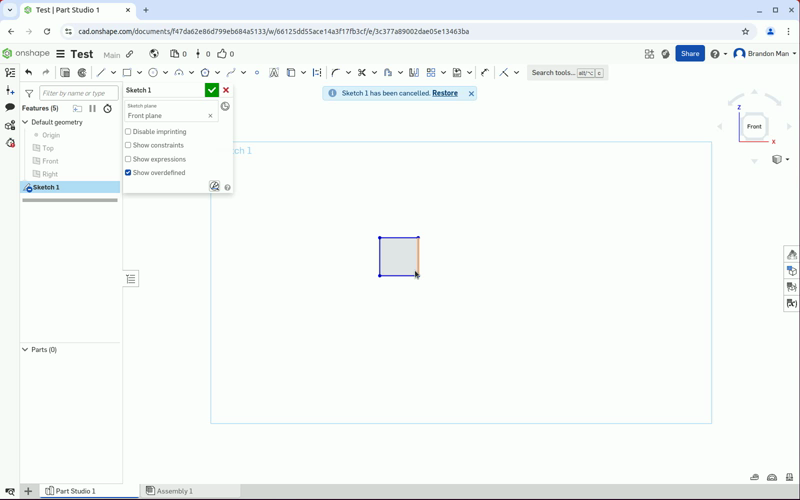
scroll(6)
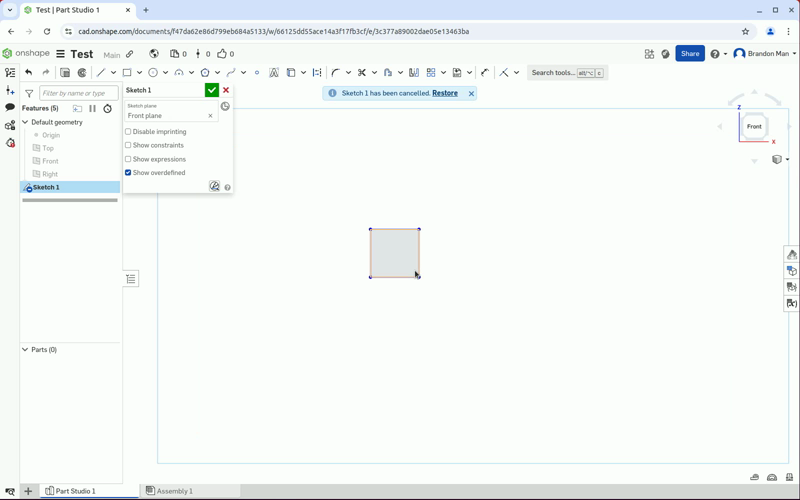
scroll(6)
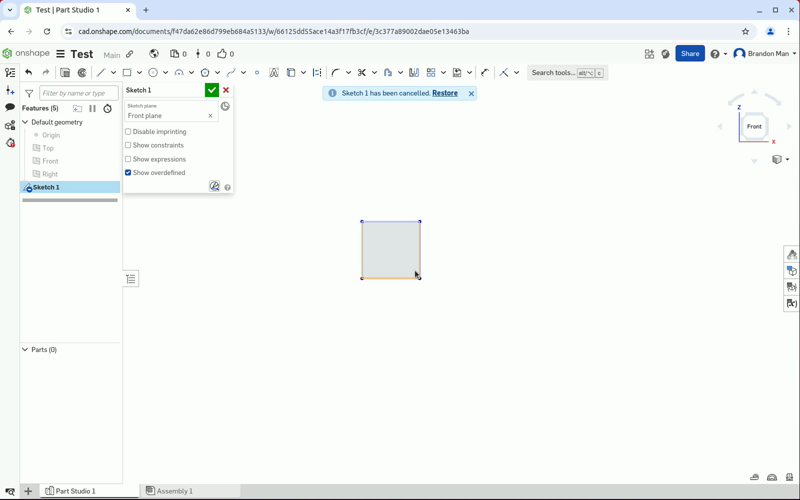
scroll(6)
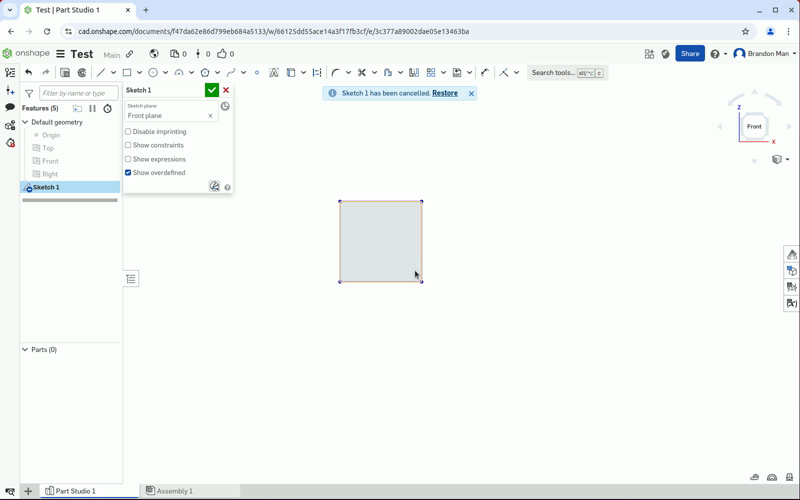
scroll(6)
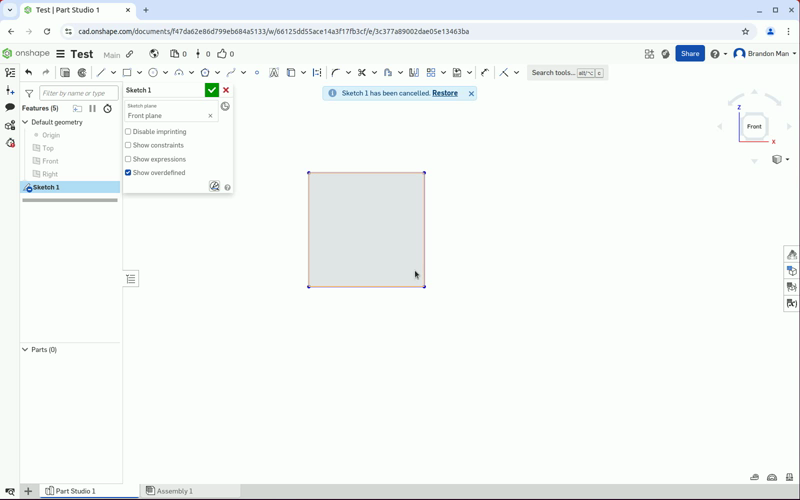
scroll(6)
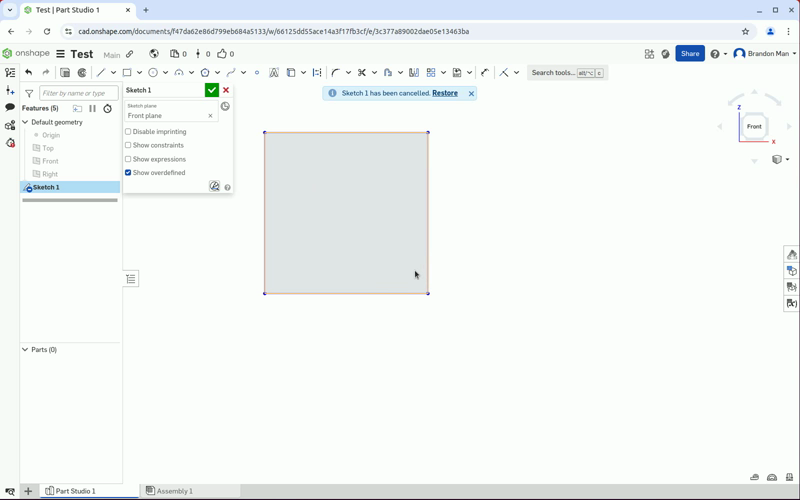
scroll(6)
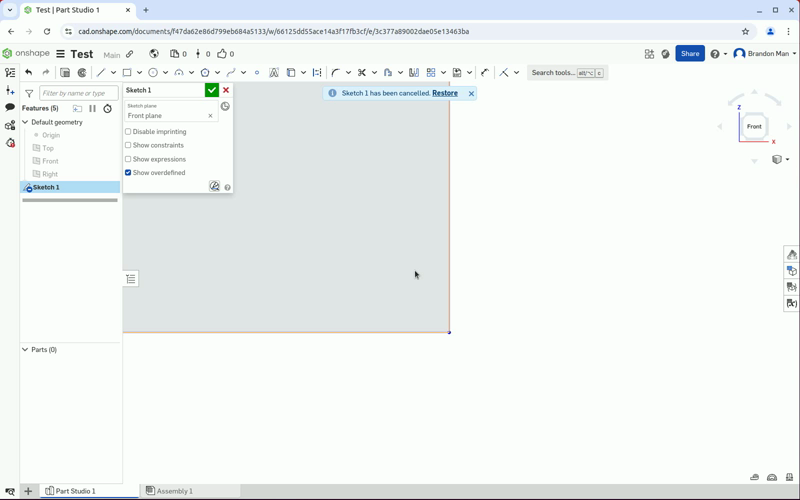
click(415, 270)
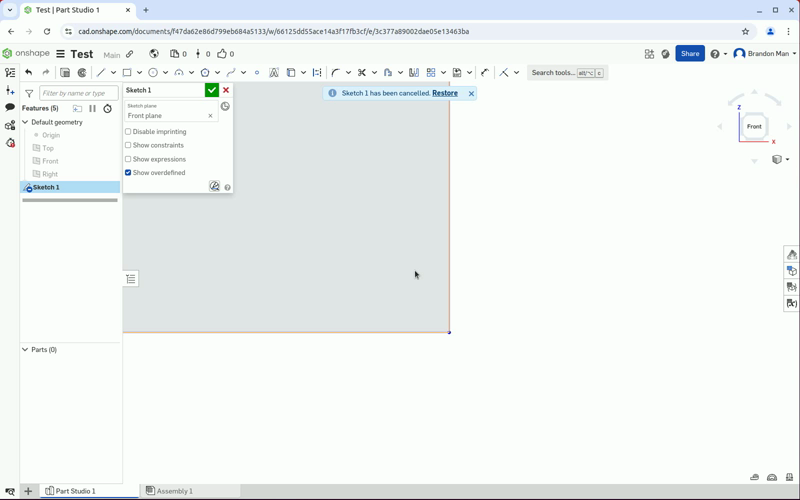
scroll(-6)
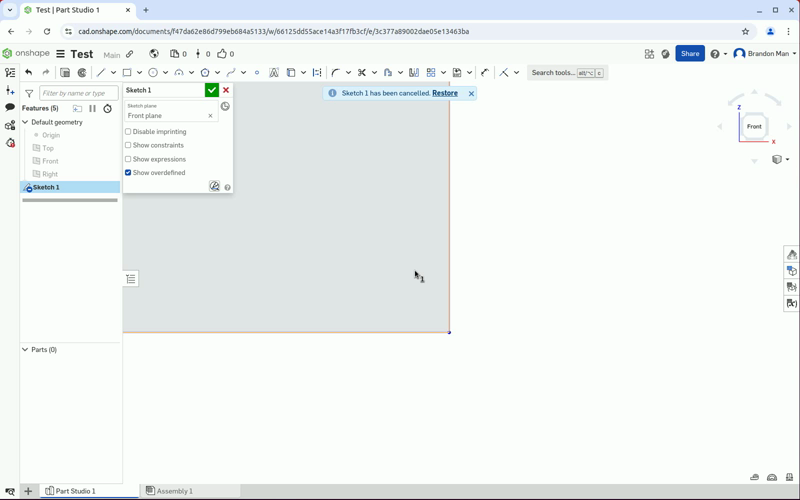
scroll(-6)
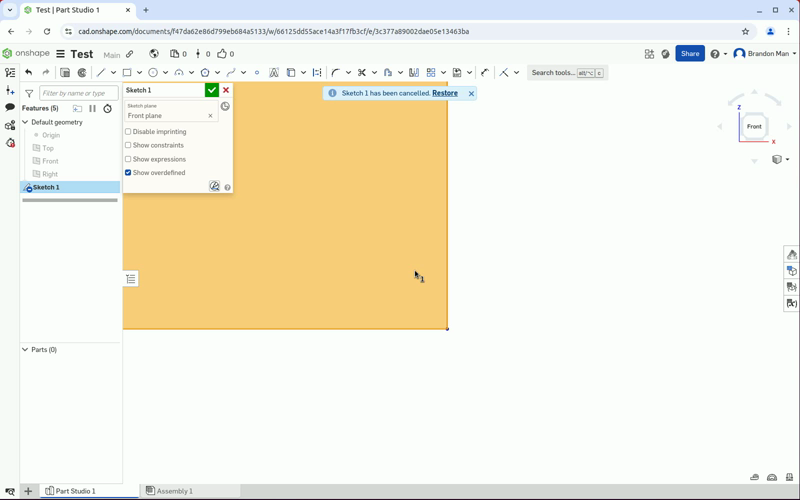
scroll(-6)
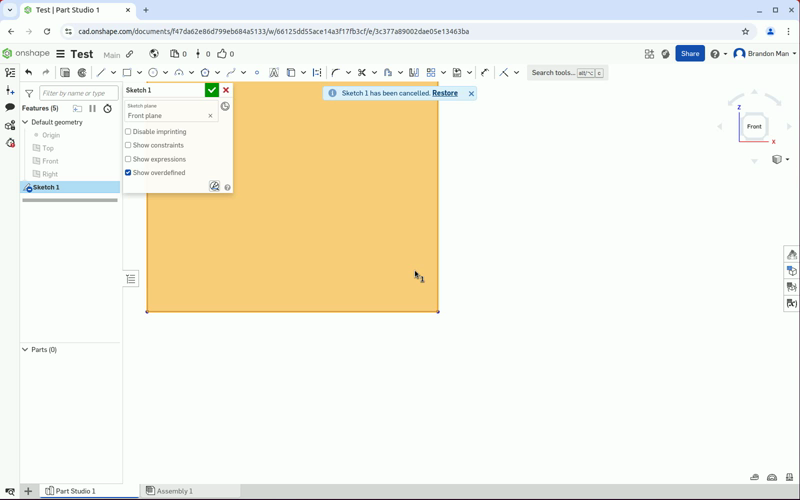
scroll(-6)
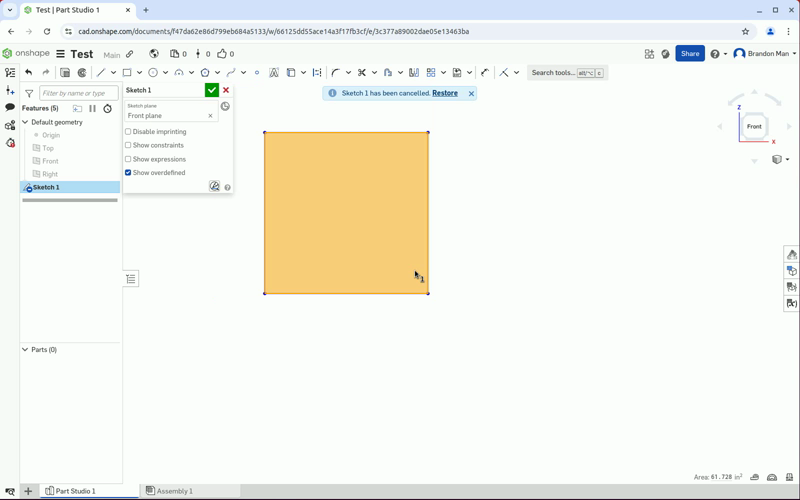
scroll(-6)
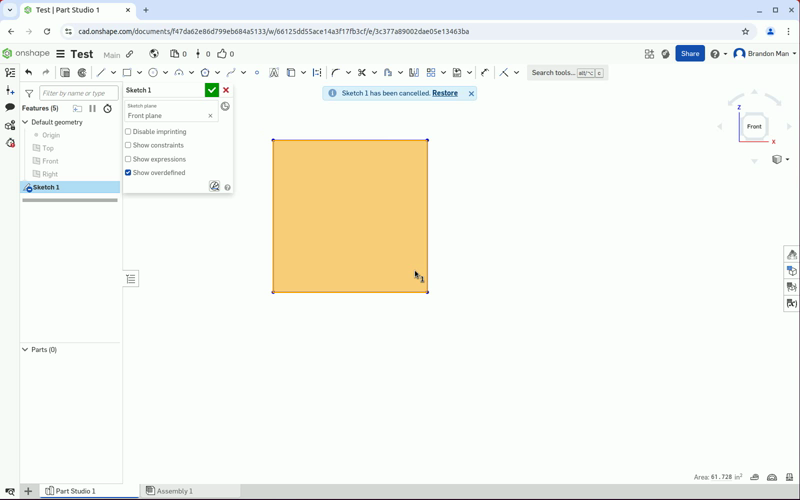
scroll(-6)
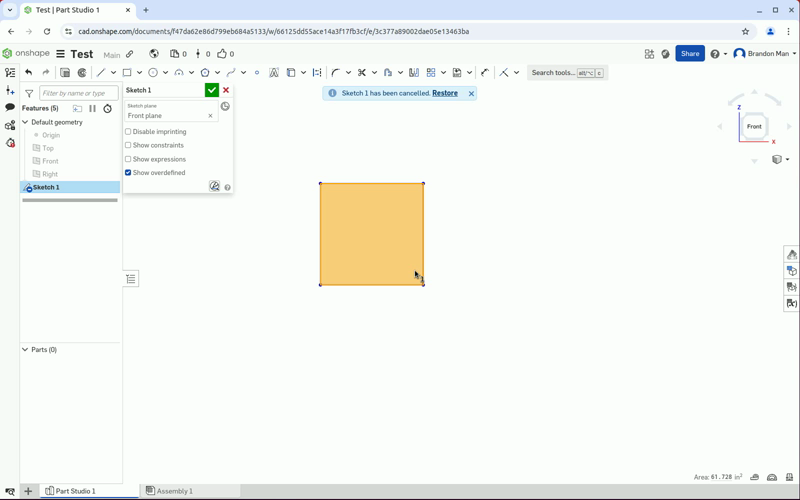
scroll(-6)
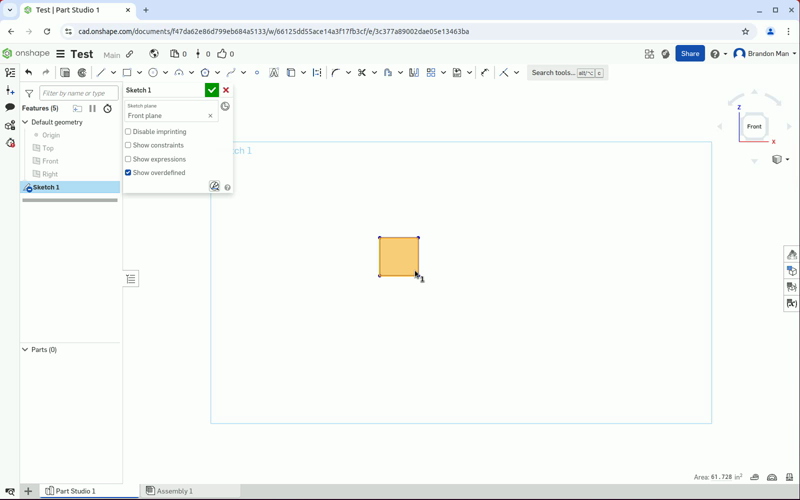
mouse_move(73, 352)
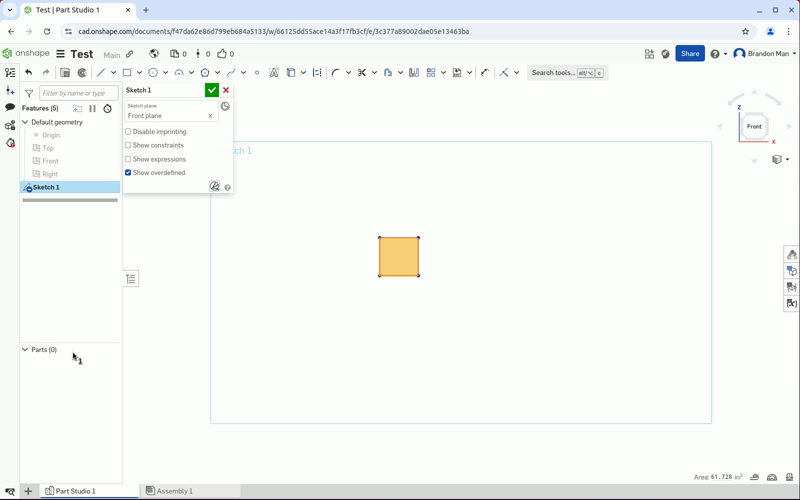
key(shift+y)
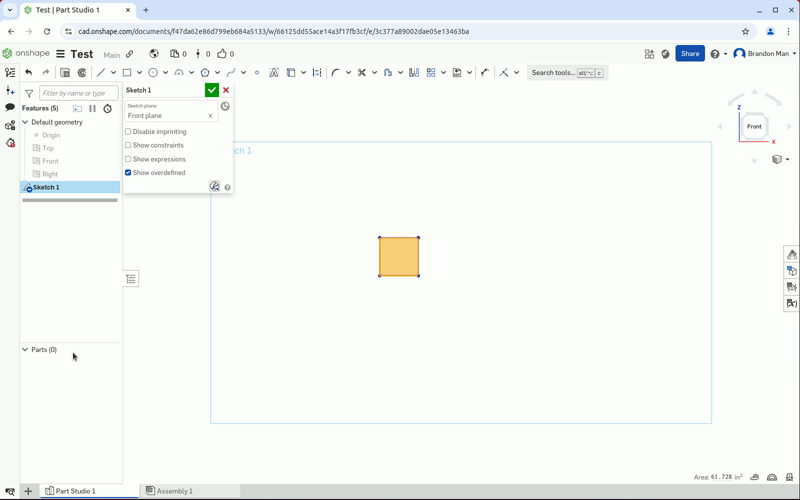
key(shift+e)
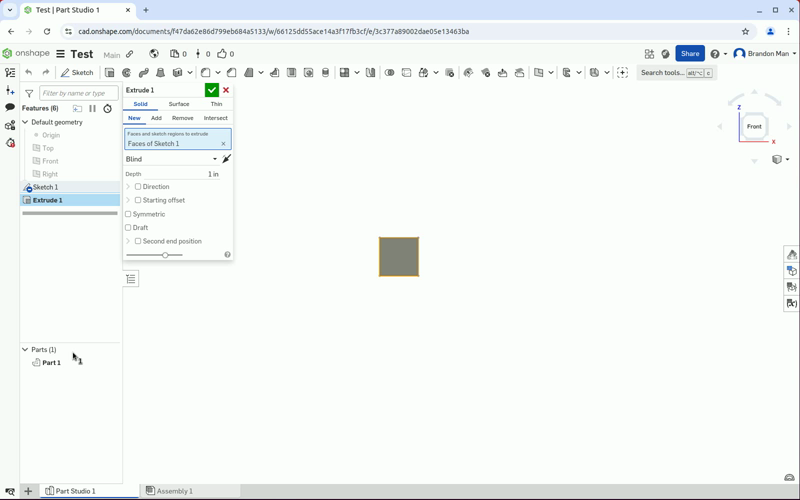
mouse_move(143, 106)
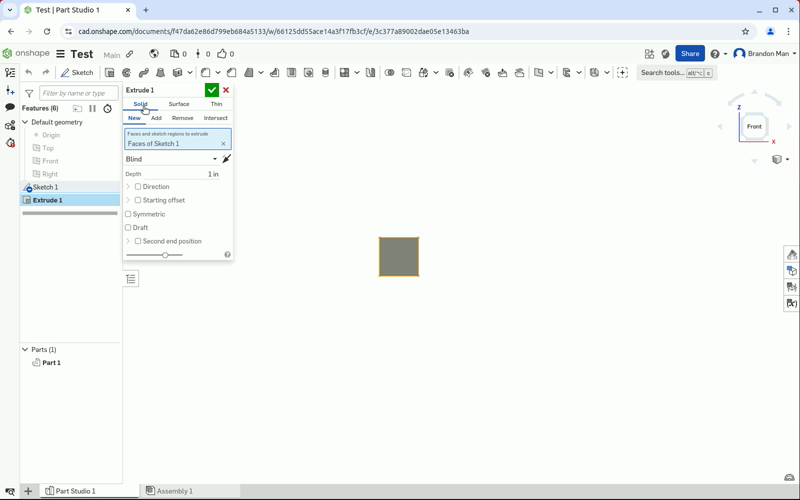
click(143, 106)
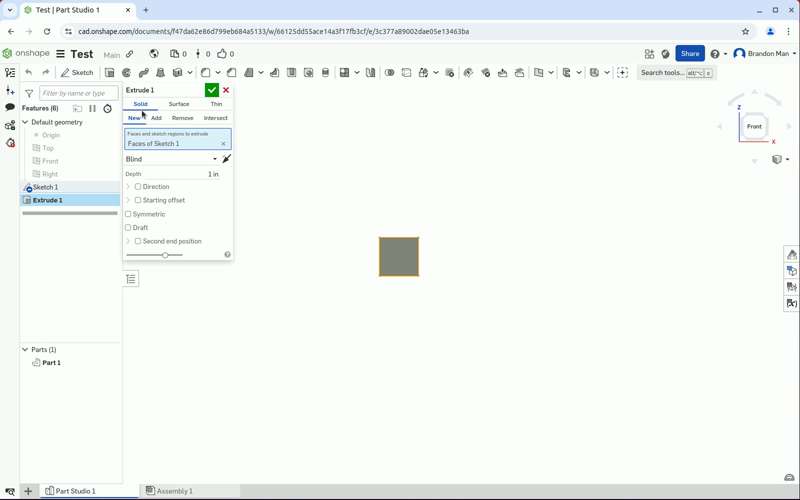
mouse_move(137, 120)
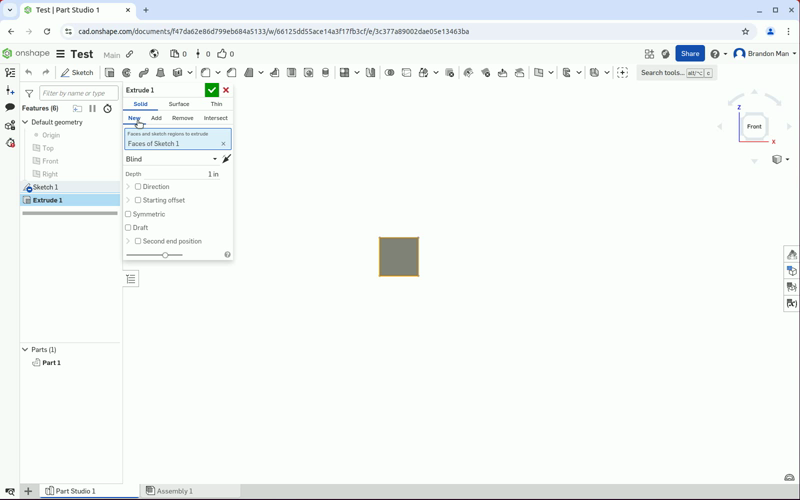
click(137, 120)
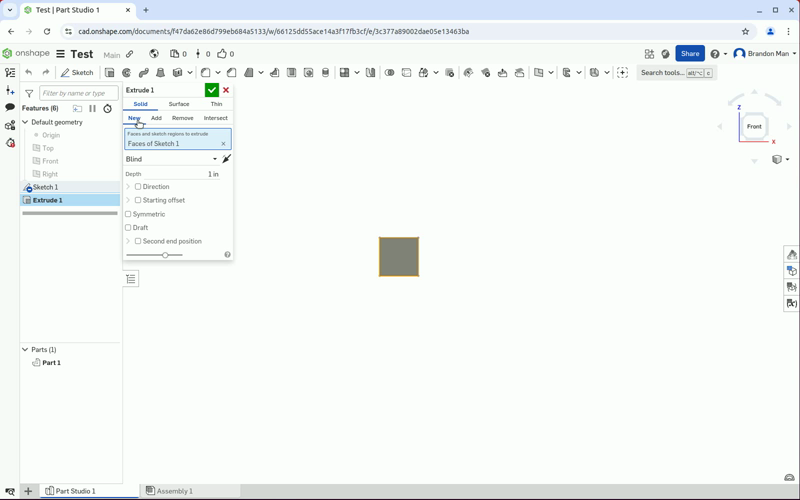
key(tab, 4)
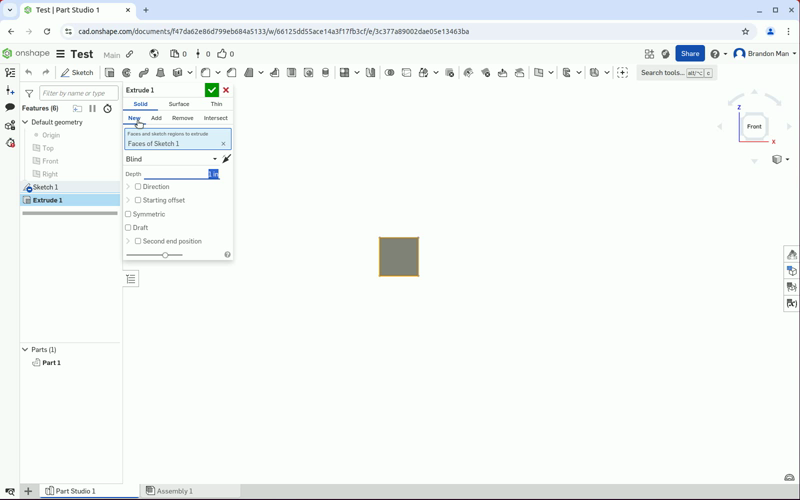
text(23.108)
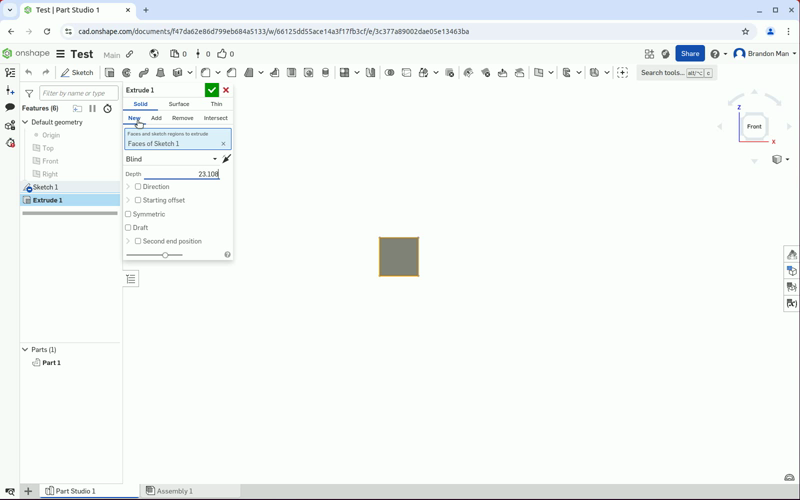
key(enter)
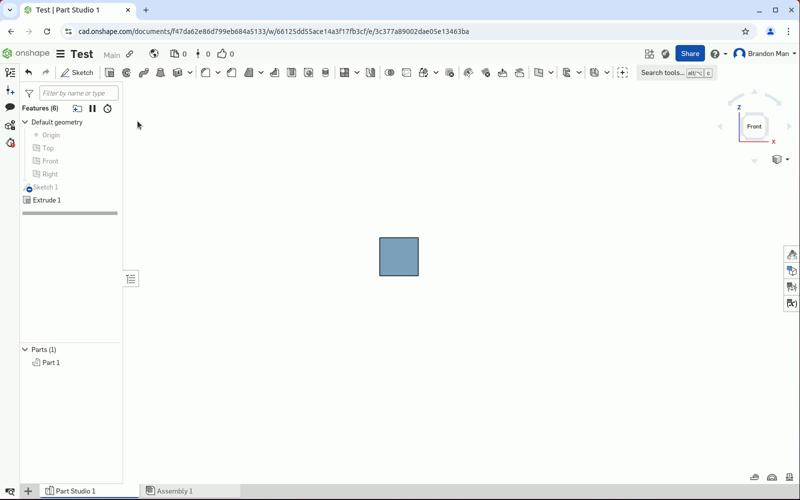
key(shift+h)
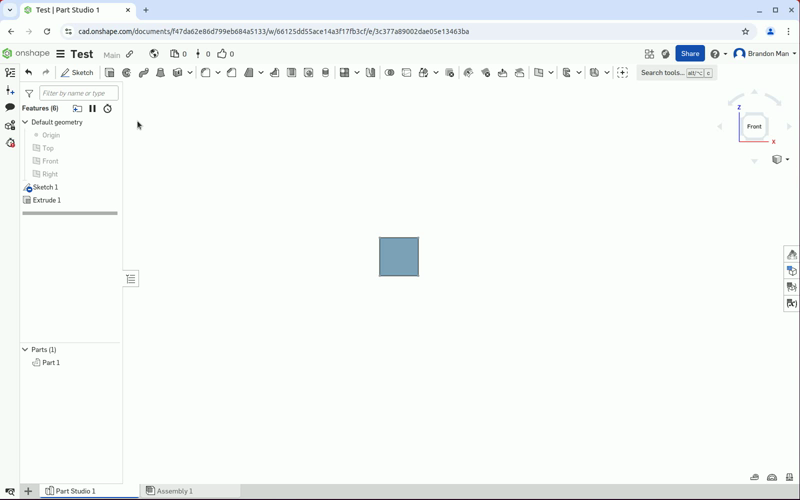
key(shift+h)
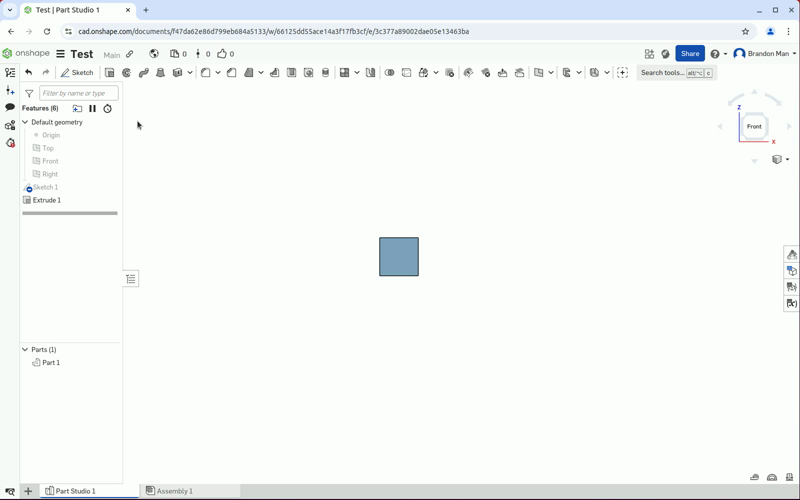
mouse_move(73, 189)
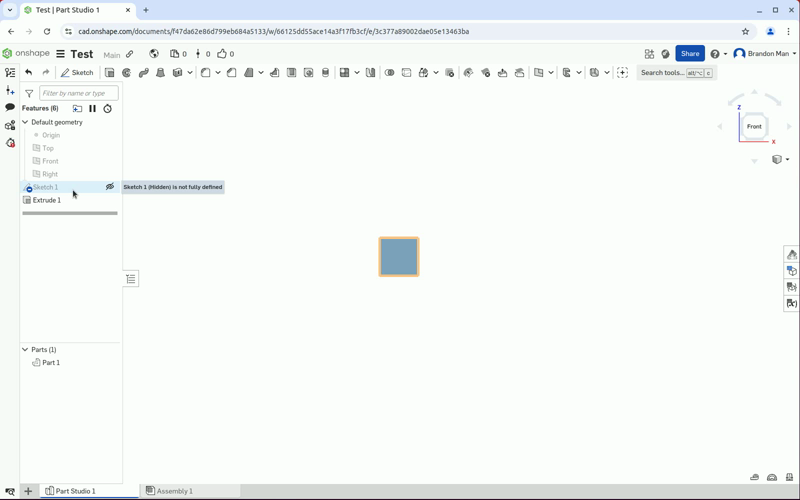
click(73, 189)
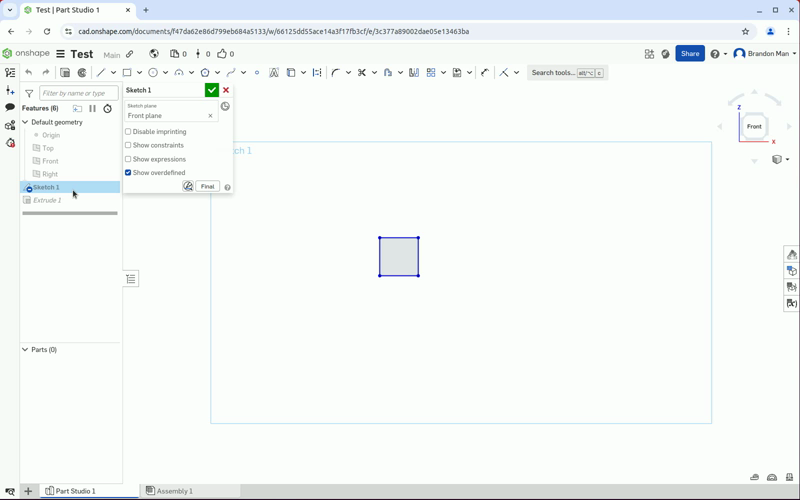
mouse_move(229, 92)
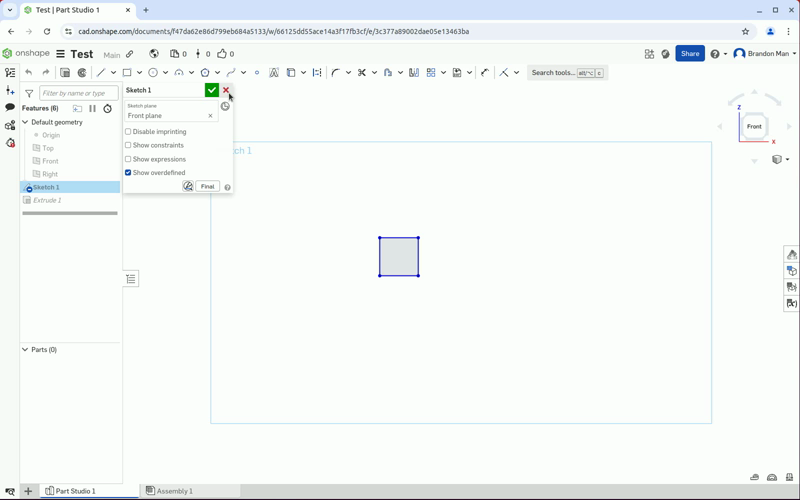
click(229, 92)
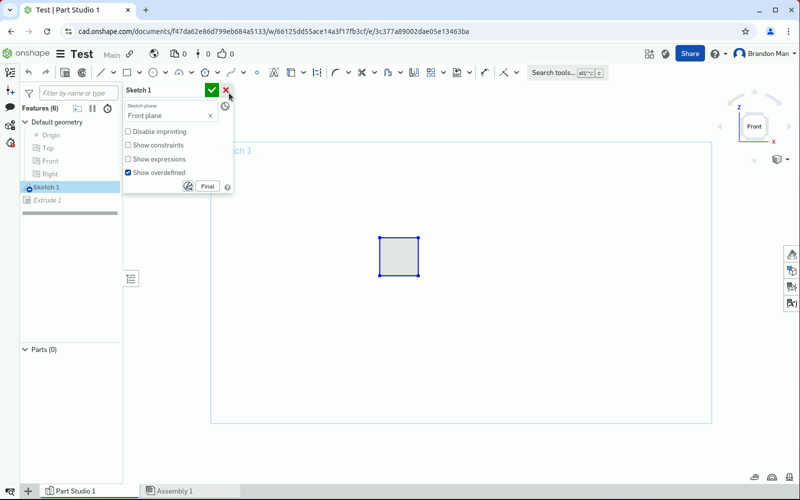
key(shift+s)
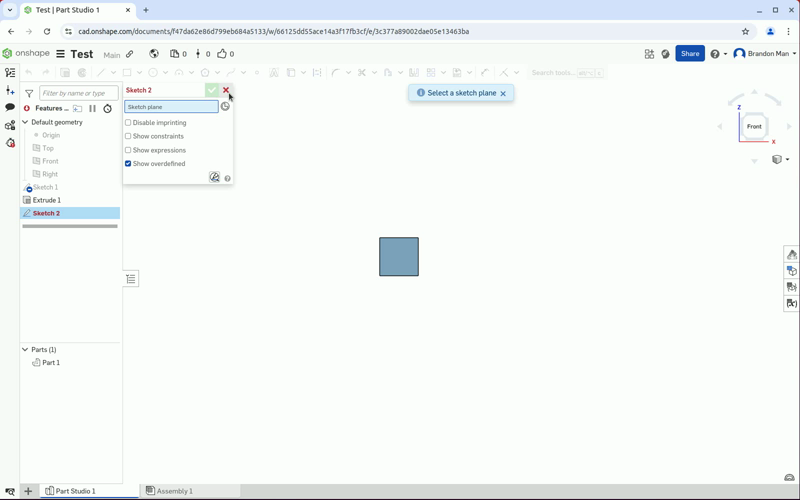
mouse_move(73, 163)
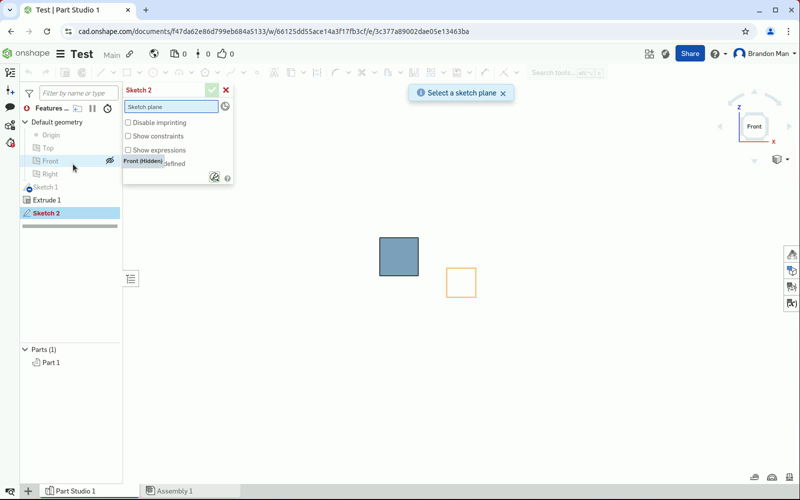
click(73, 163)
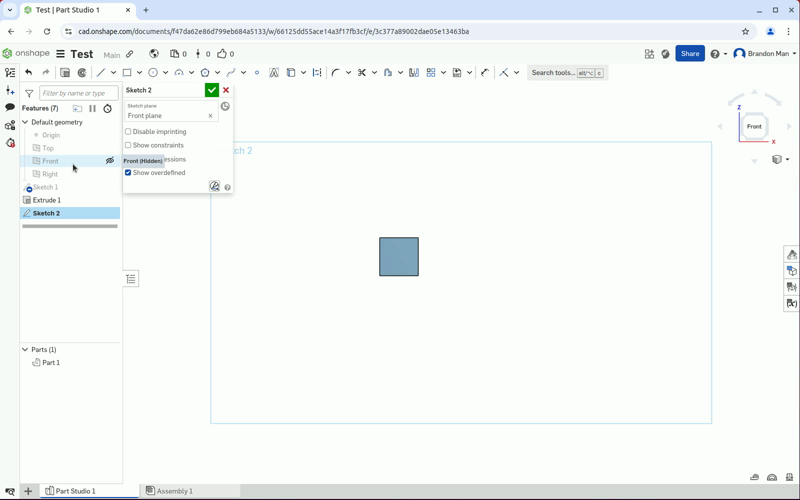
mouse_move(73, 352)
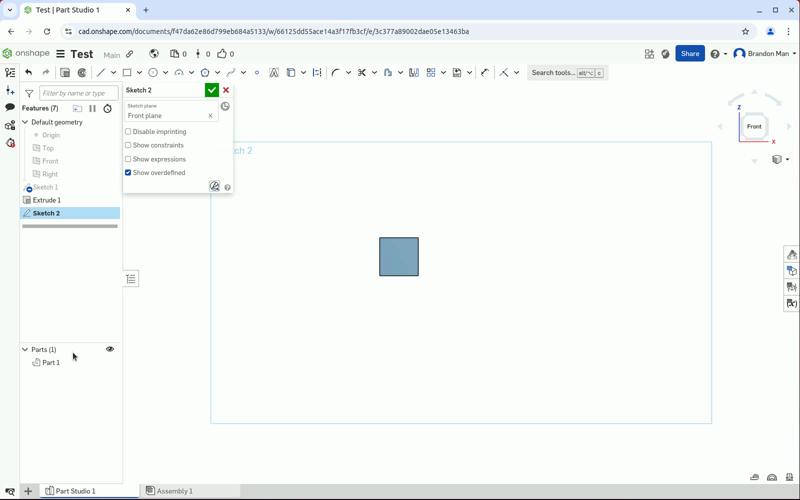
key(y)
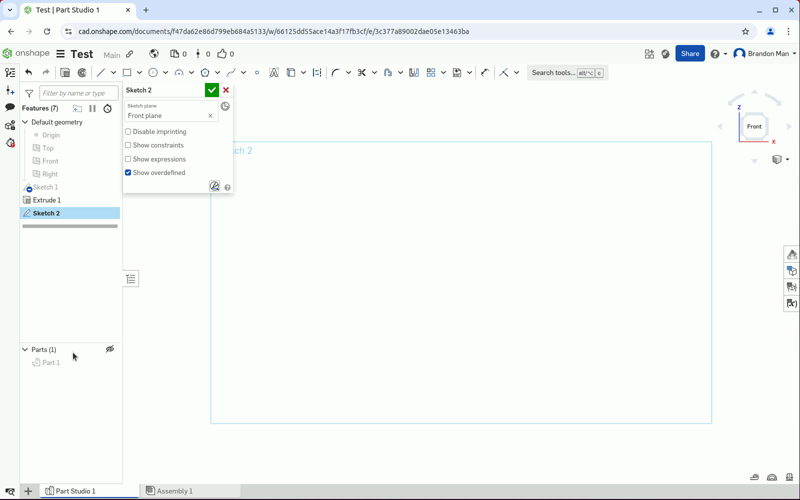
key(c)
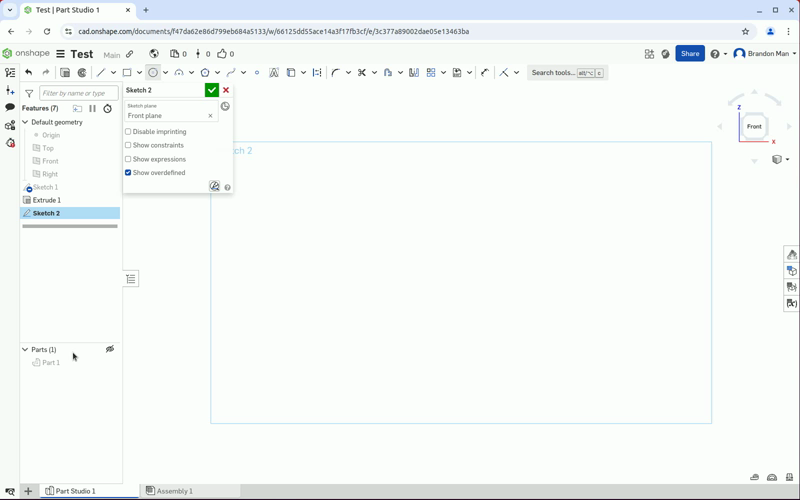
key_down(shift)
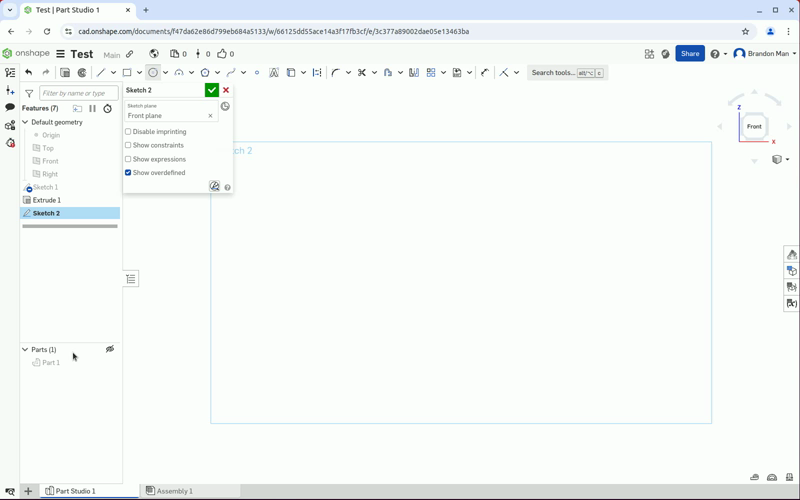
mouse_move(497, 240)
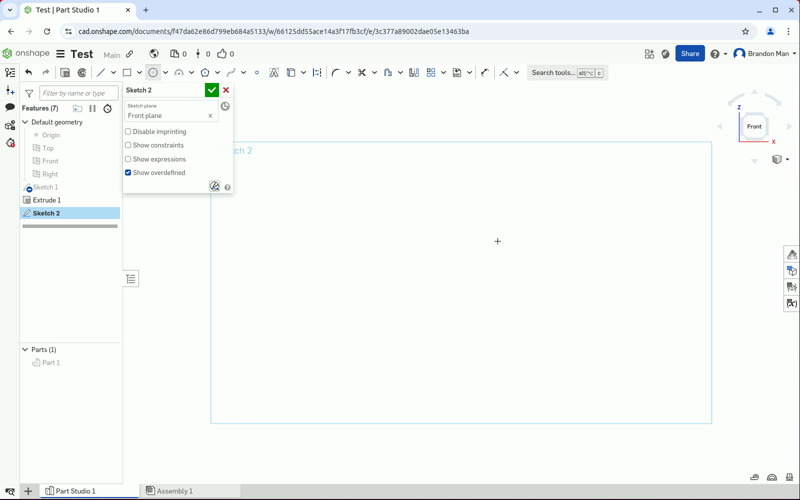
click(497, 240)
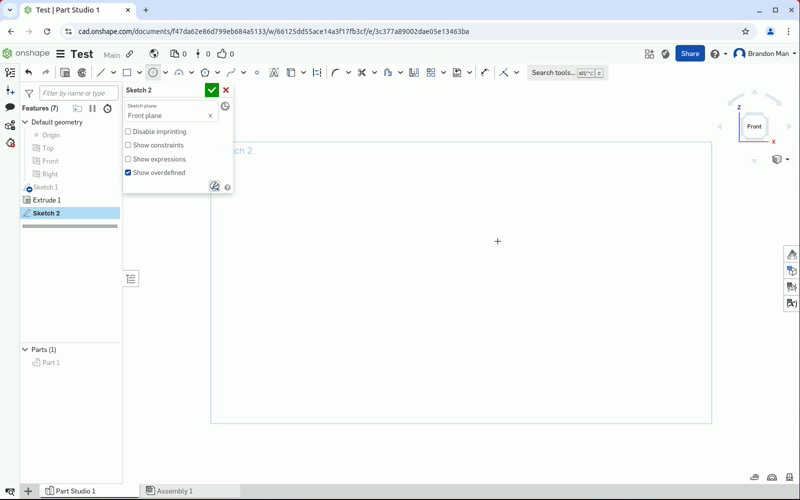
key_up(shift)
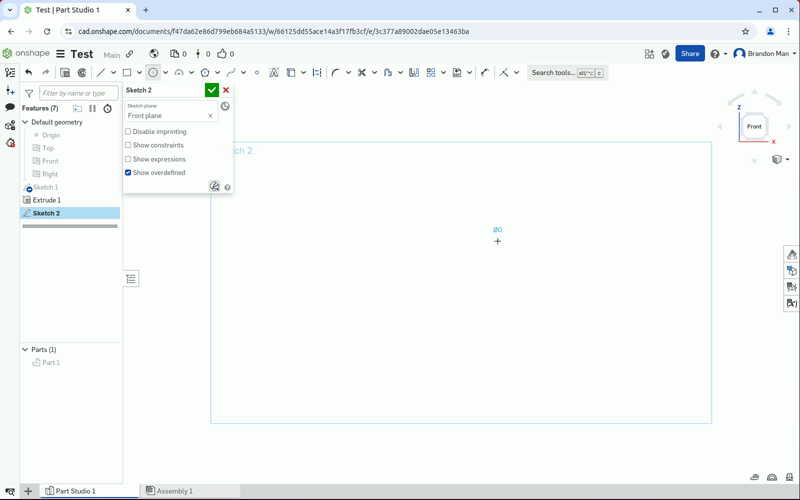
mouse_move(516, 240)
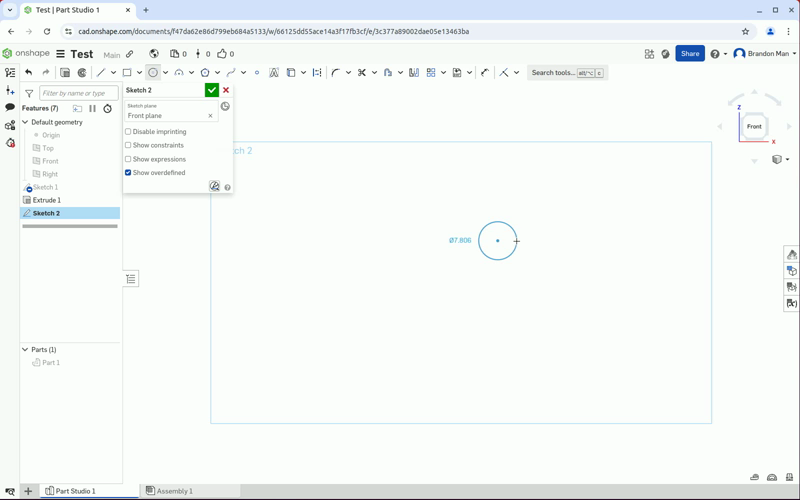
click(516, 240)
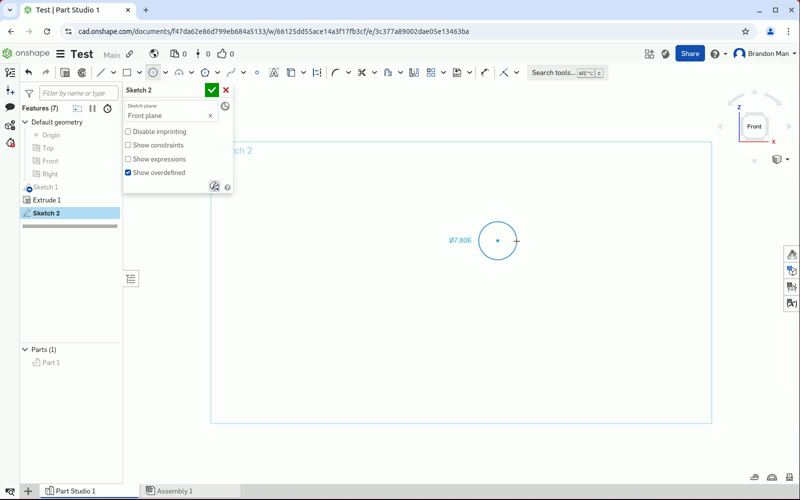
key(esc)
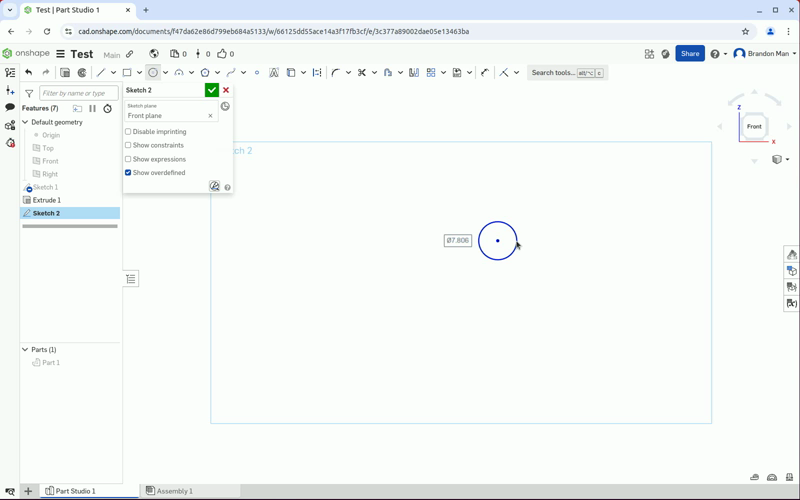
mouse_move(486, 238)
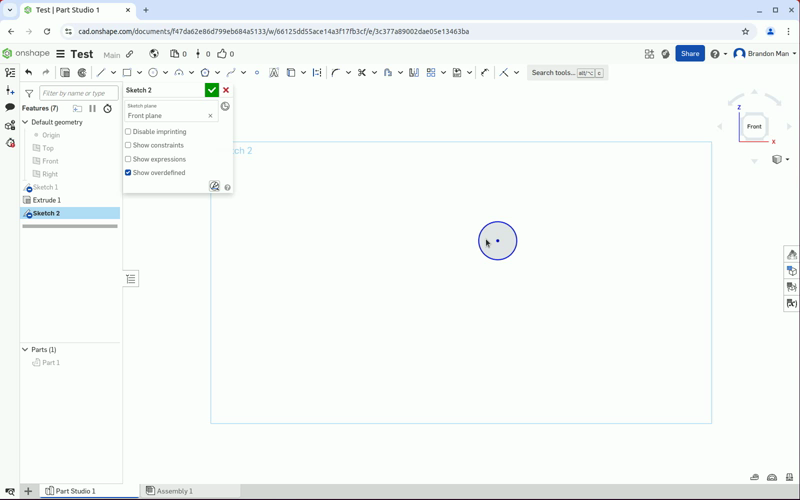
scroll(6)
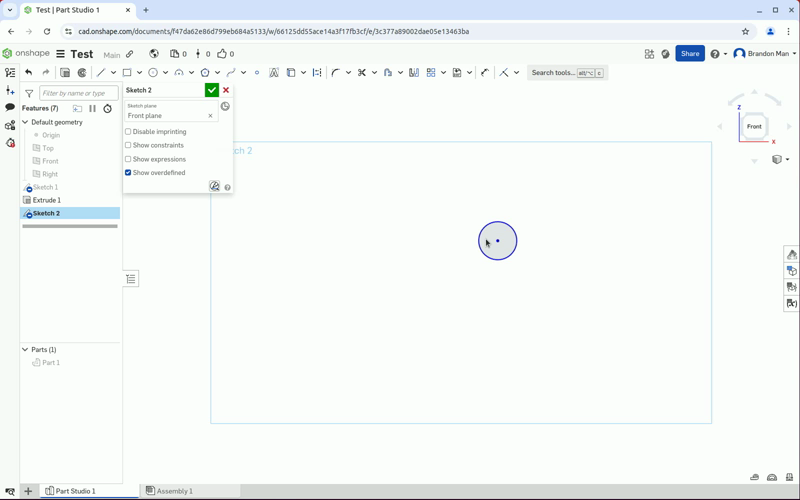
scroll(6)
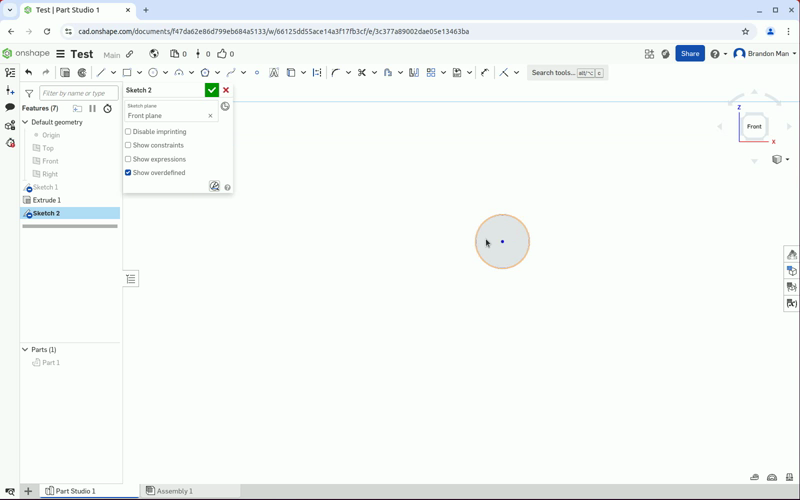
scroll(6)
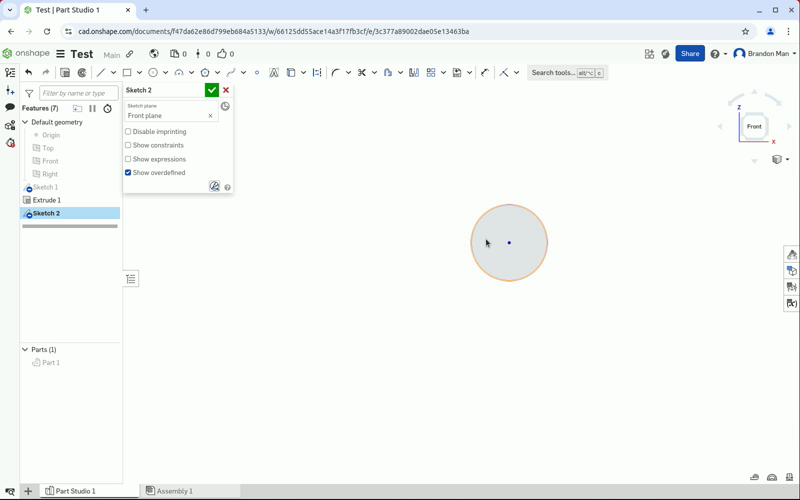
scroll(6)
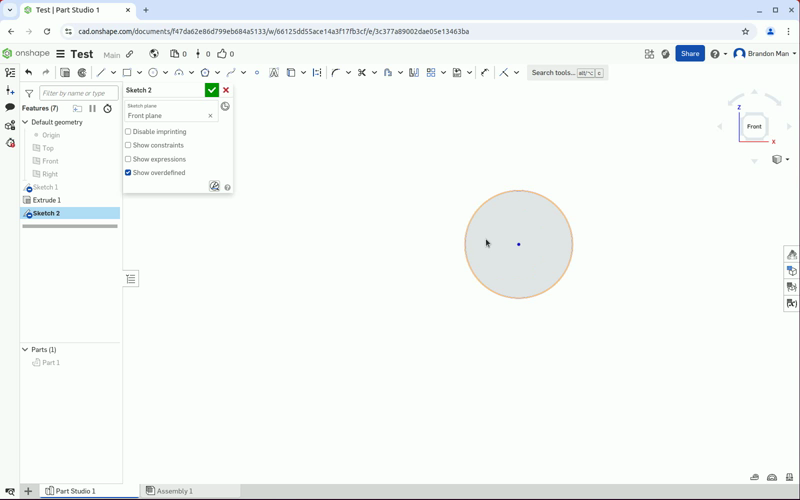
scroll(6)
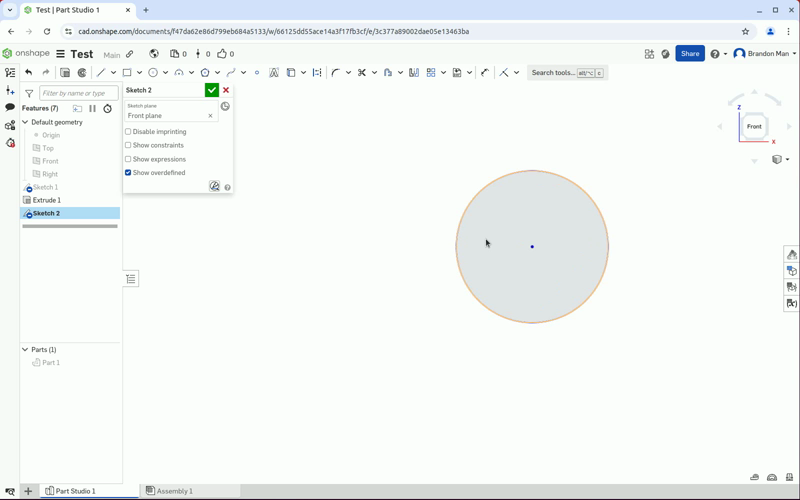
scroll(6)
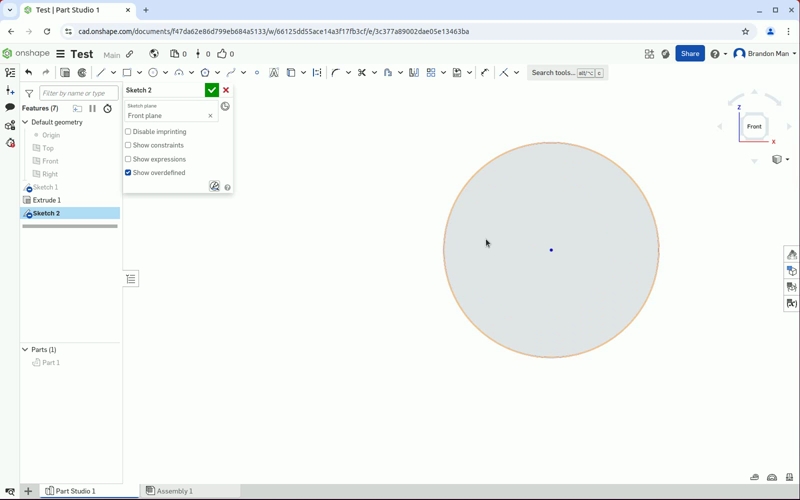
scroll(6)
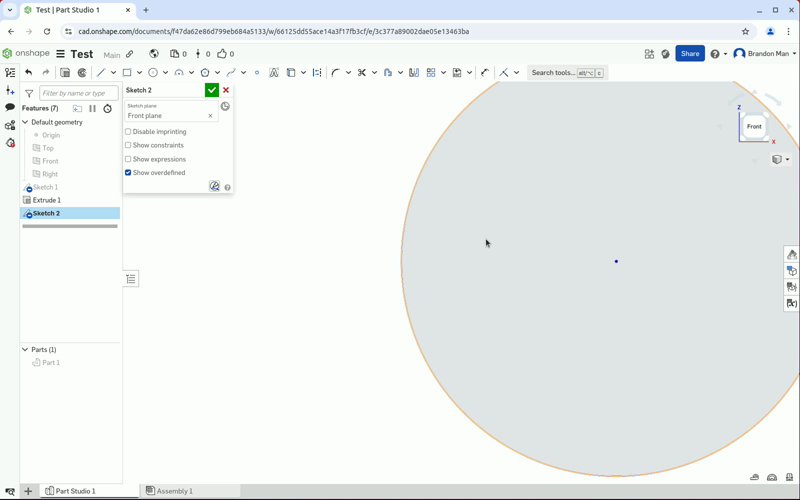
click(486, 238)
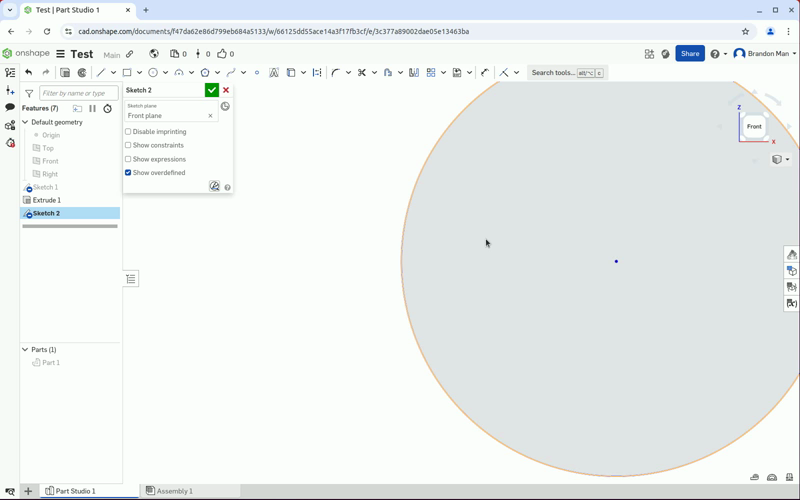
scroll(-6)
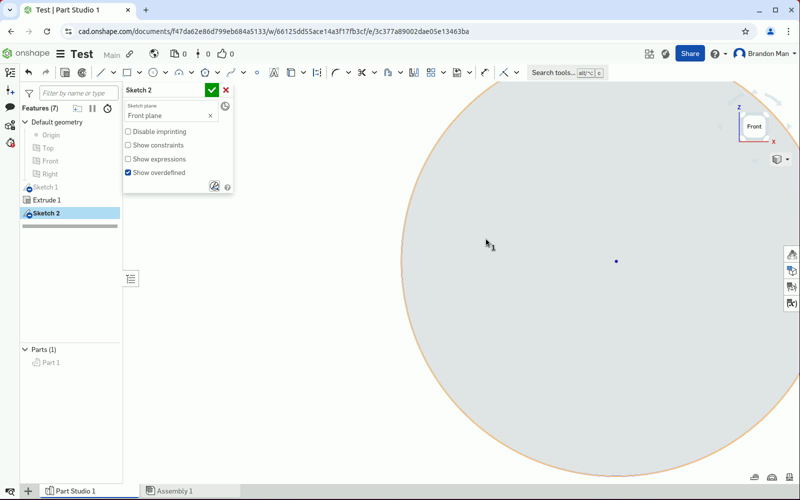
scroll(-6)
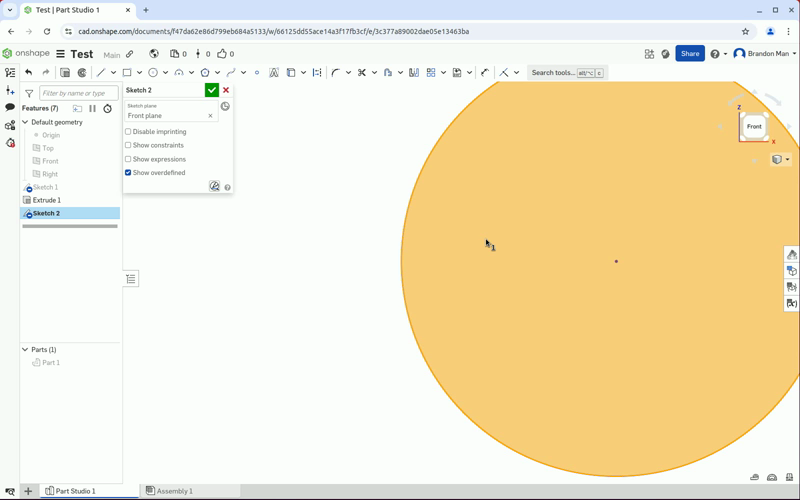
scroll(-6)
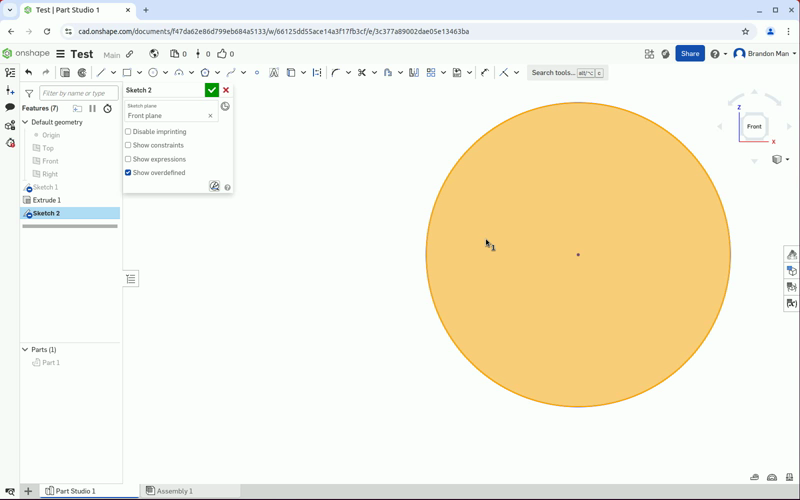
scroll(-6)
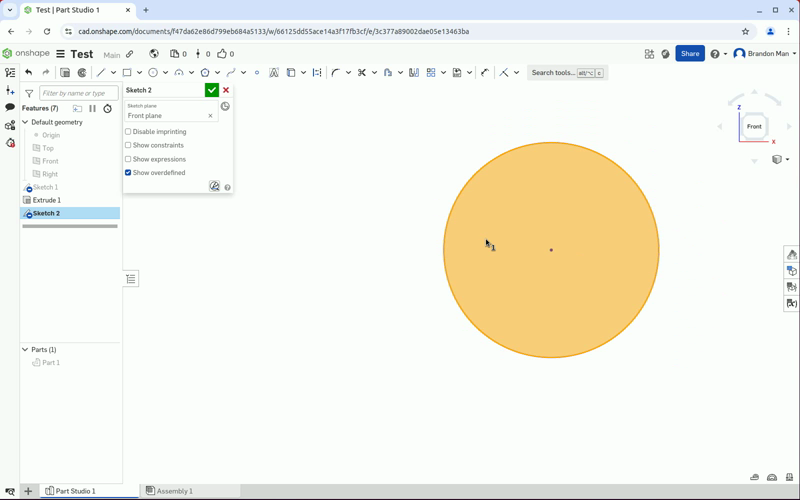
scroll(-6)
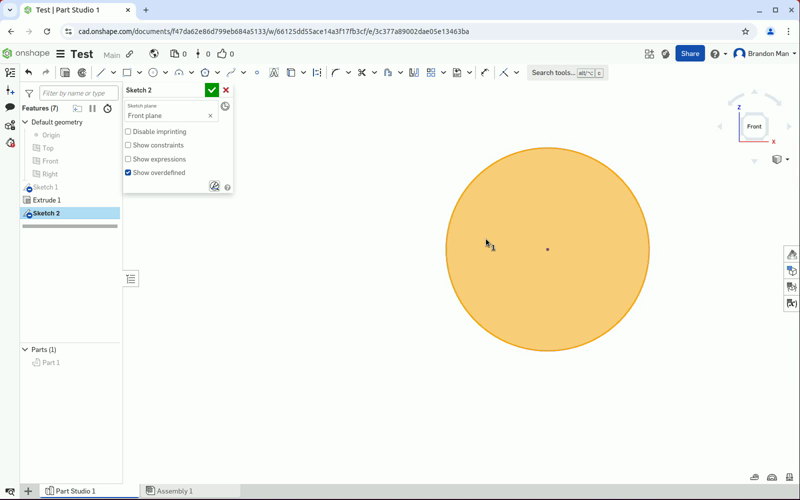
scroll(-6)
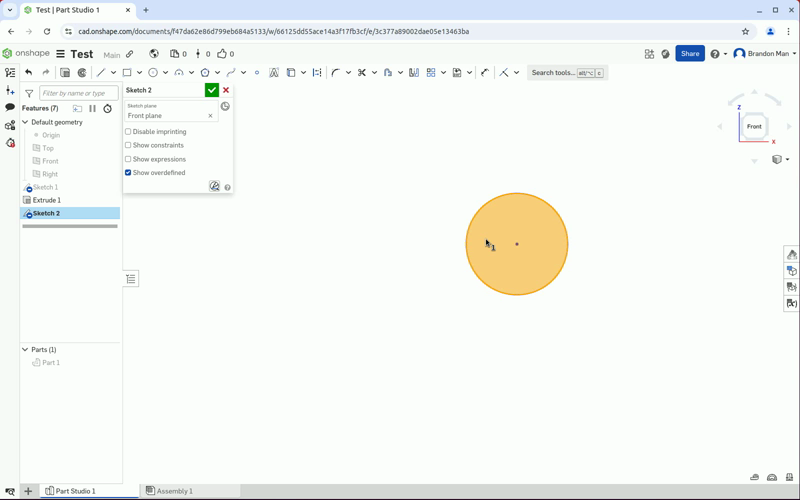
scroll(-6)
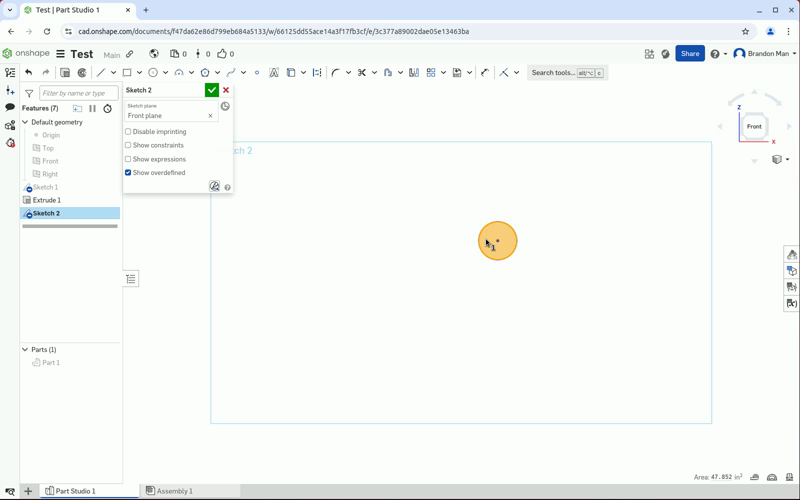
mouse_move(73, 352)
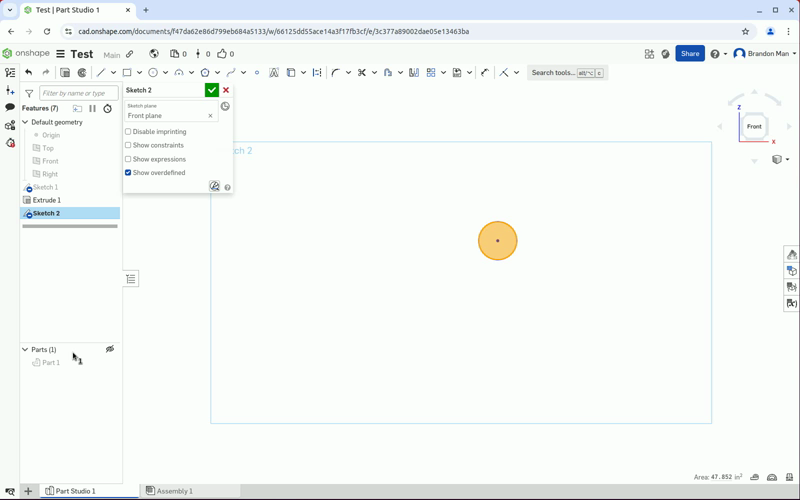
key(shift+y)
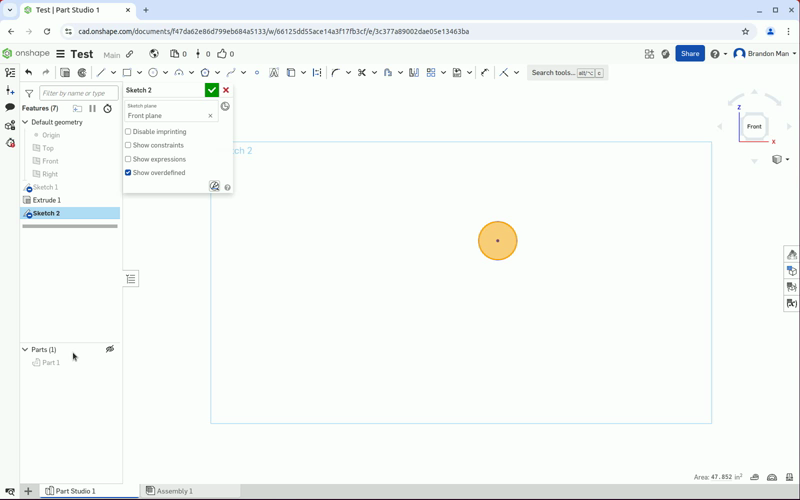
key(shift+e)
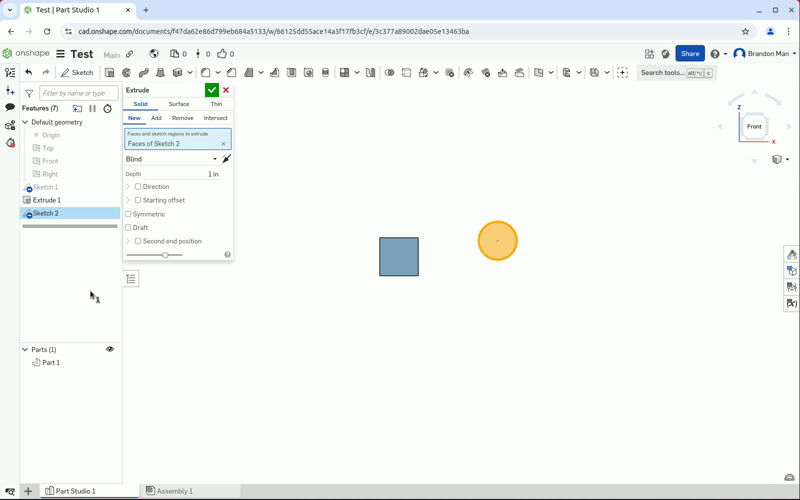
mouse_move(143, 106)
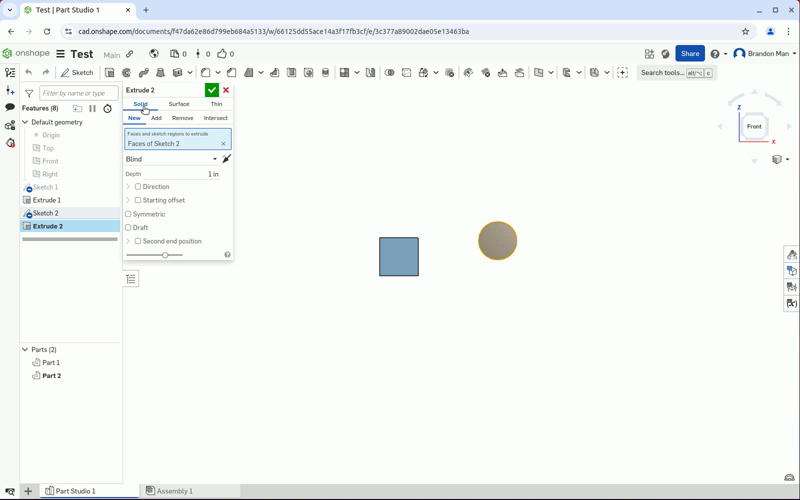
click(143, 106)
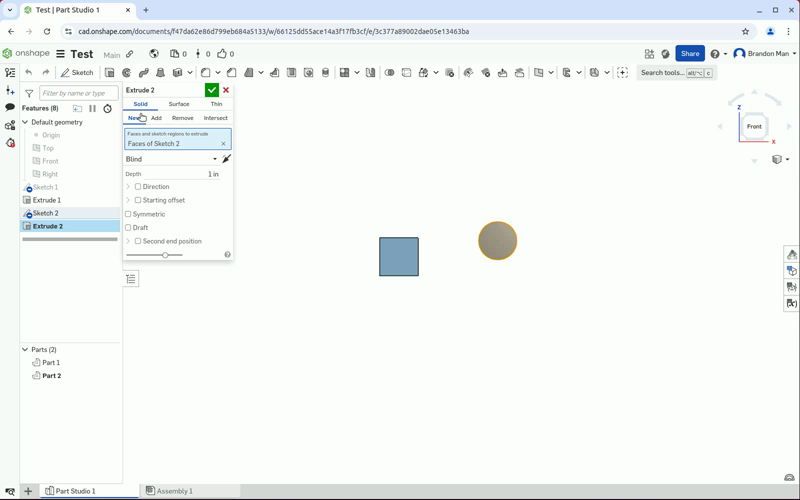
mouse_move(137, 120)
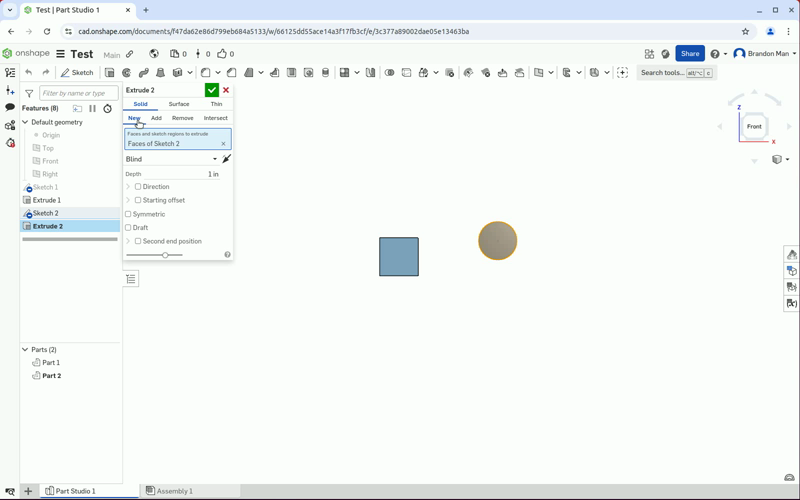
click(137, 120)
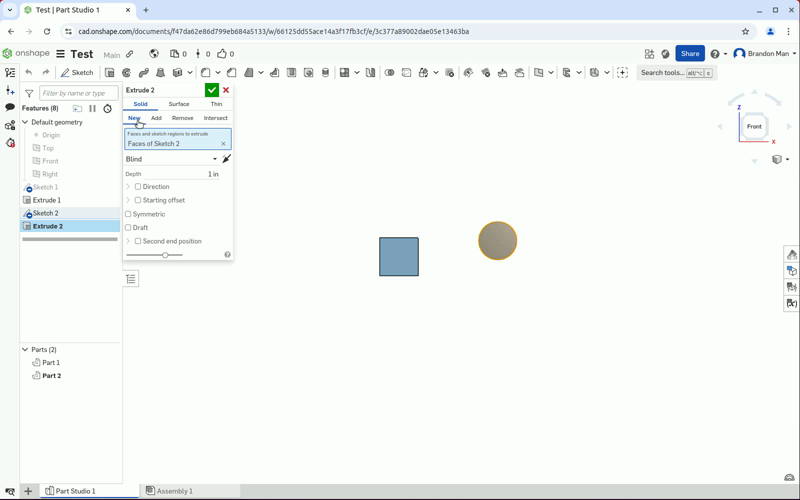
key(tab, 4)
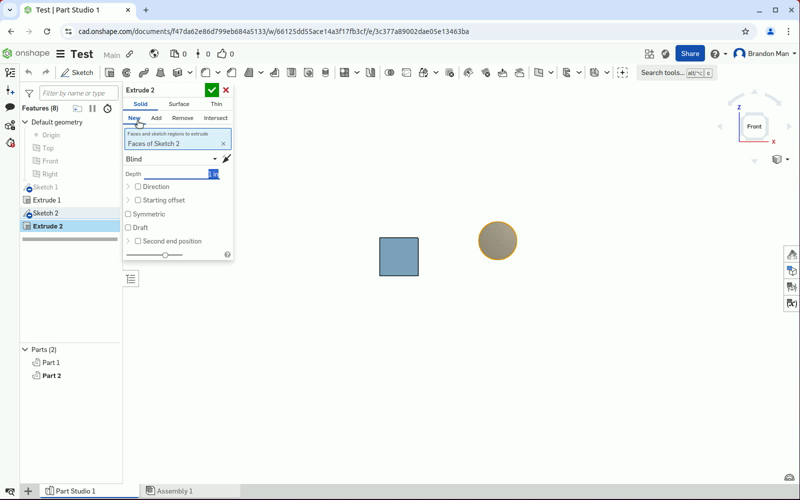
text(23.108)
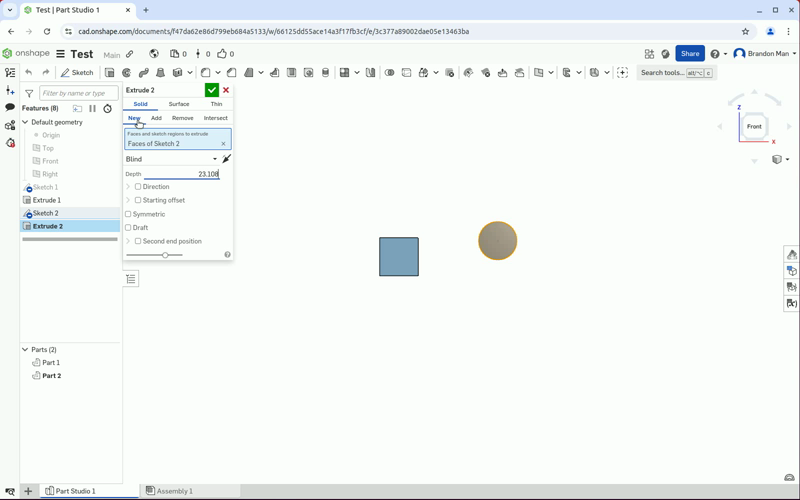
key(enter)
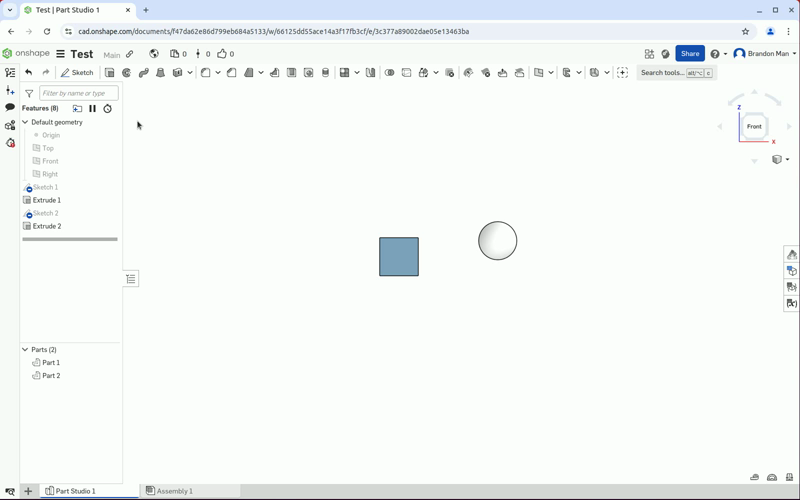
key(shift+h)
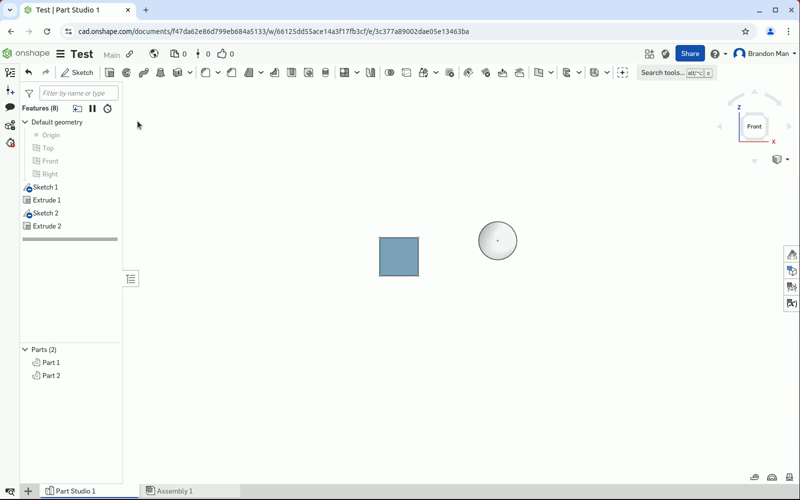
key(shift+h)
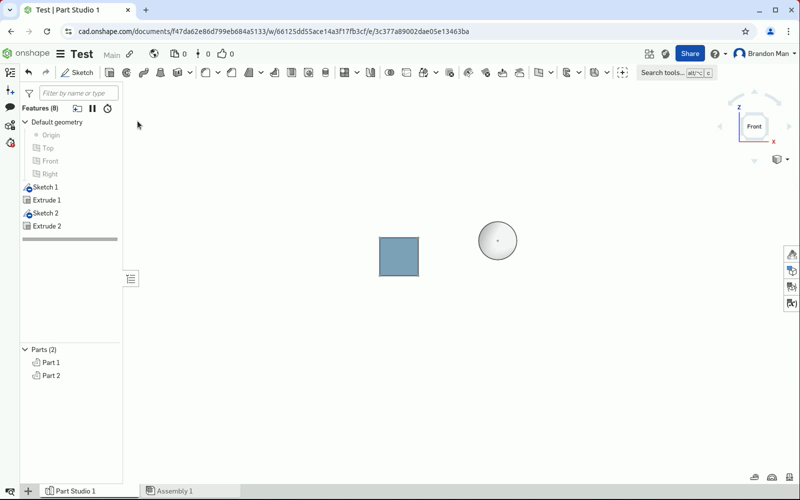
key(shift+7)
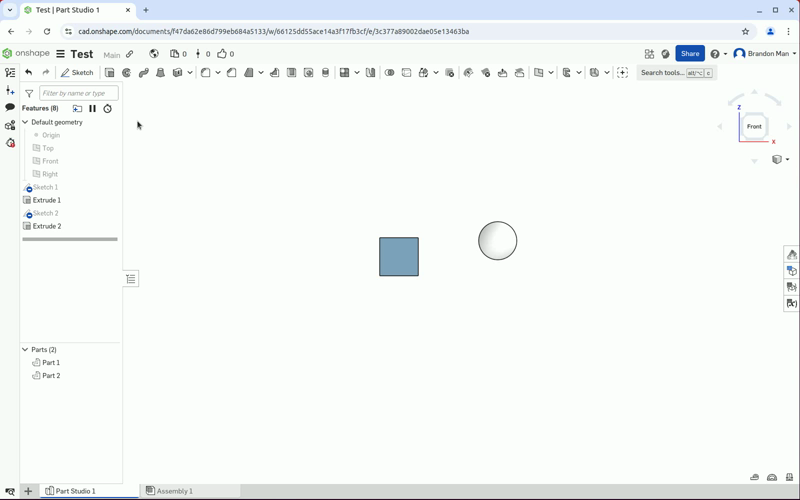
key(left, 2)
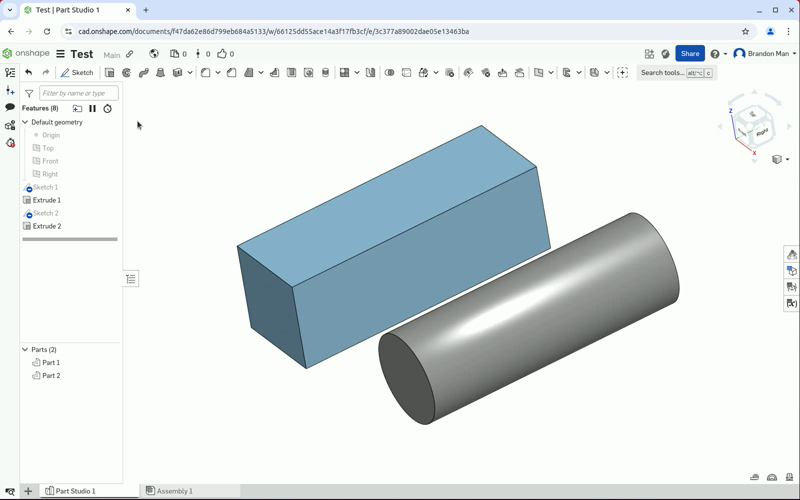
key(down, 2)
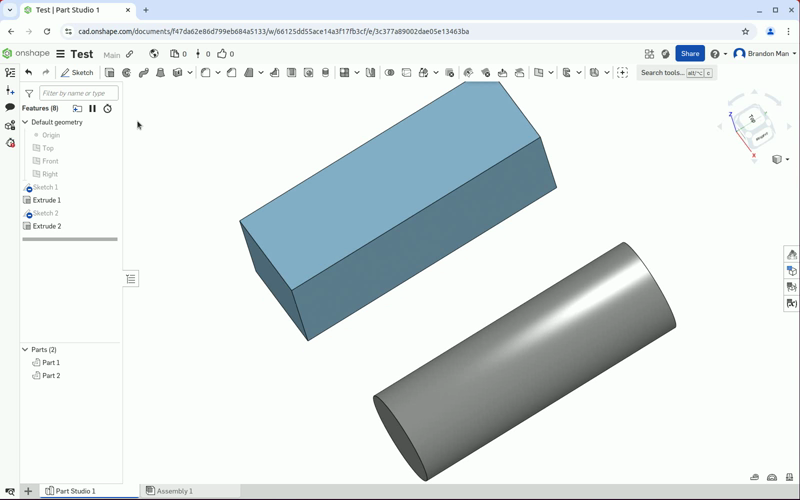
key(up, 2)
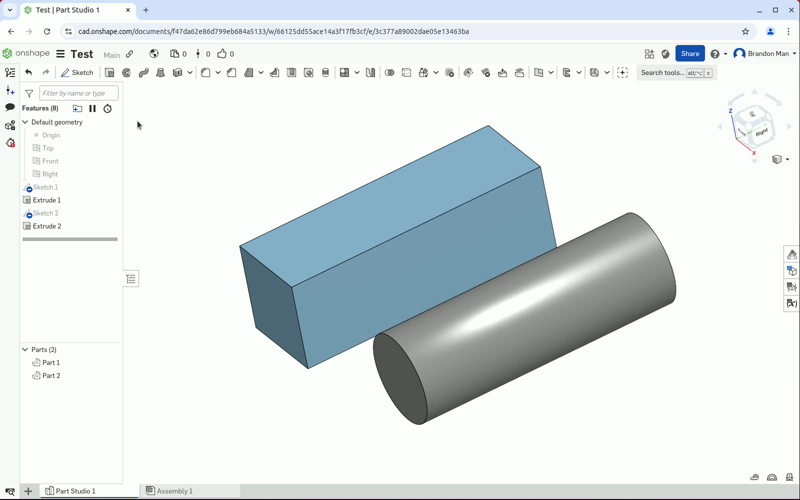
key(right, 2)
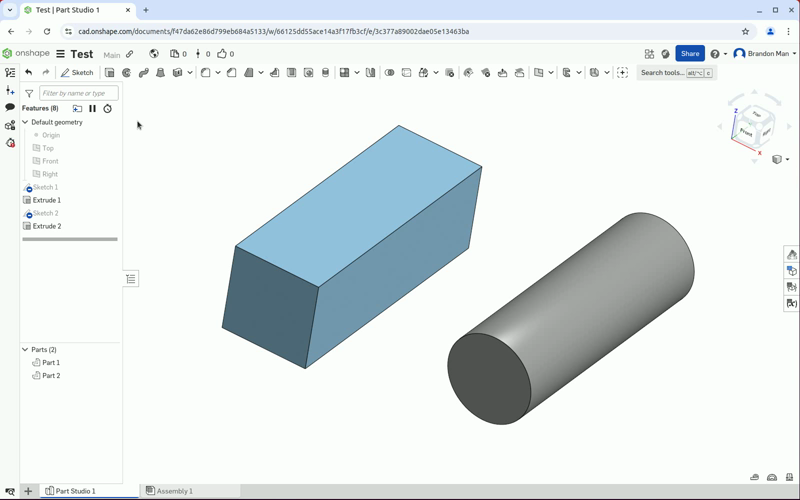
mouse_move(73, 189)
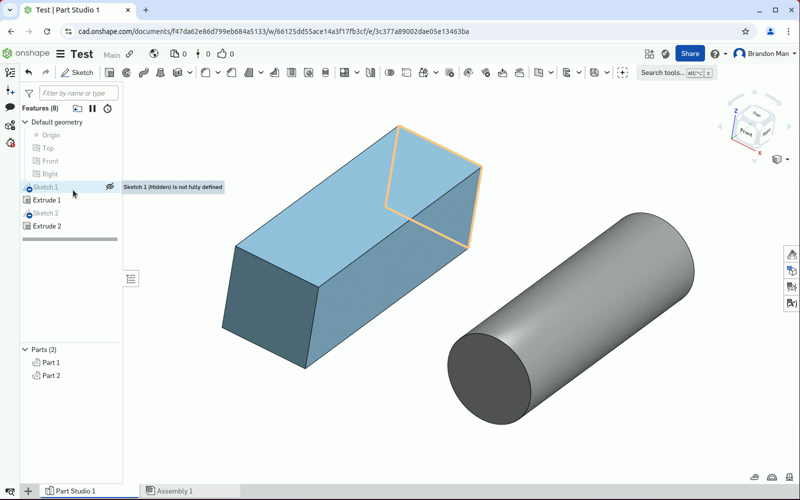
click(73, 189)